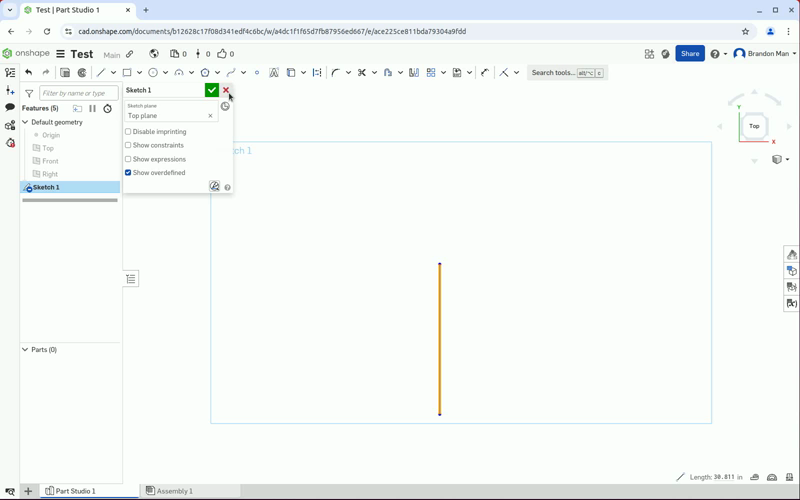
key(shift+h)
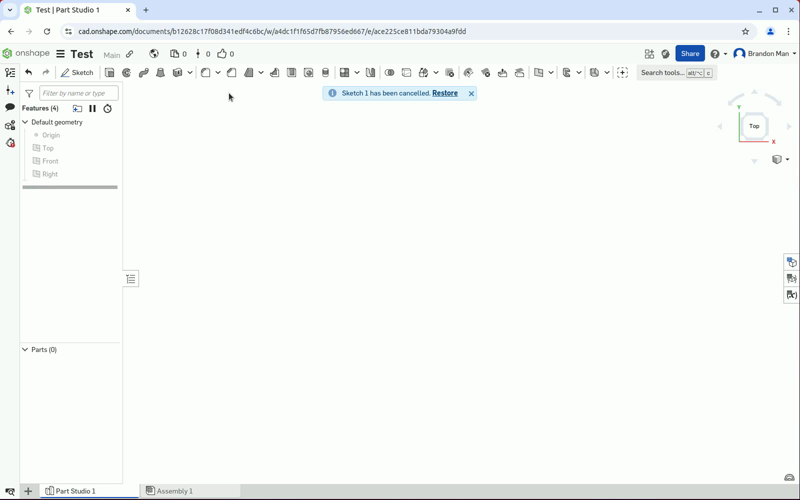
mouse_move(73, 352)
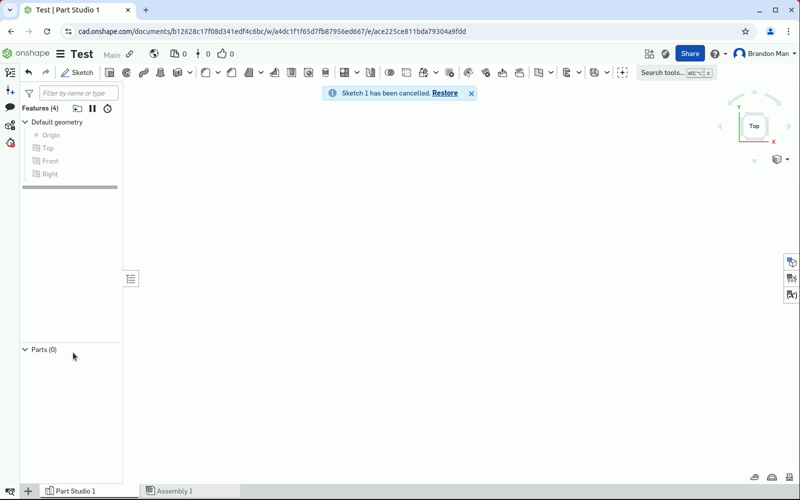
key(y)
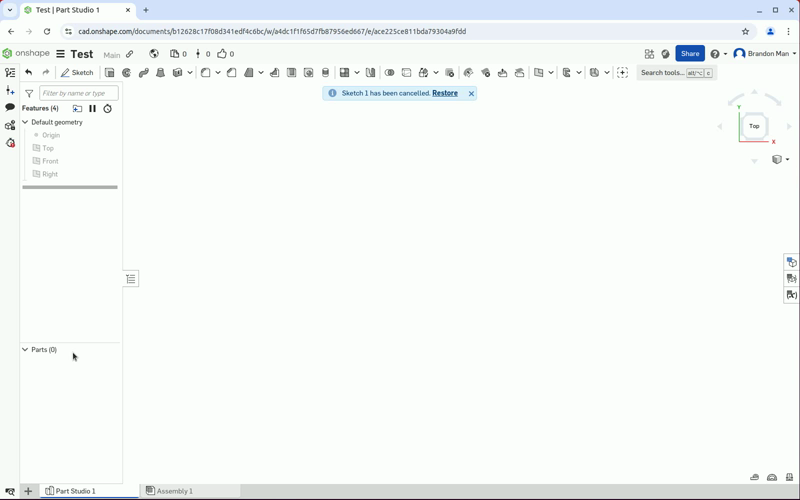
key(shift+p)
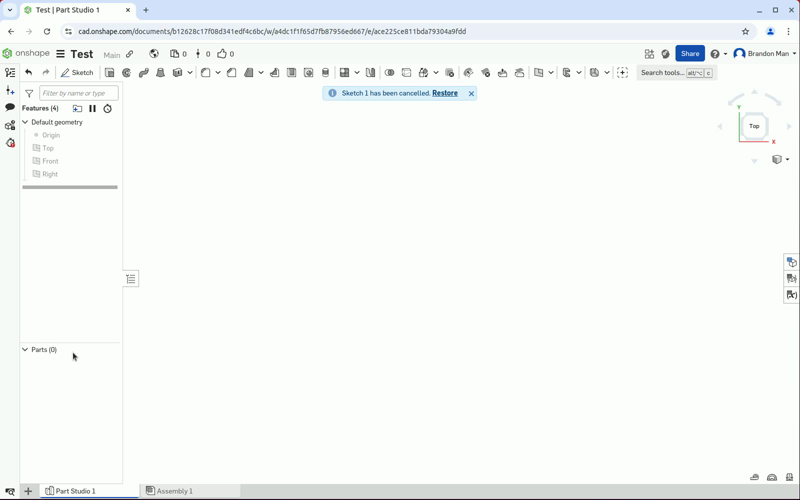
key(space)
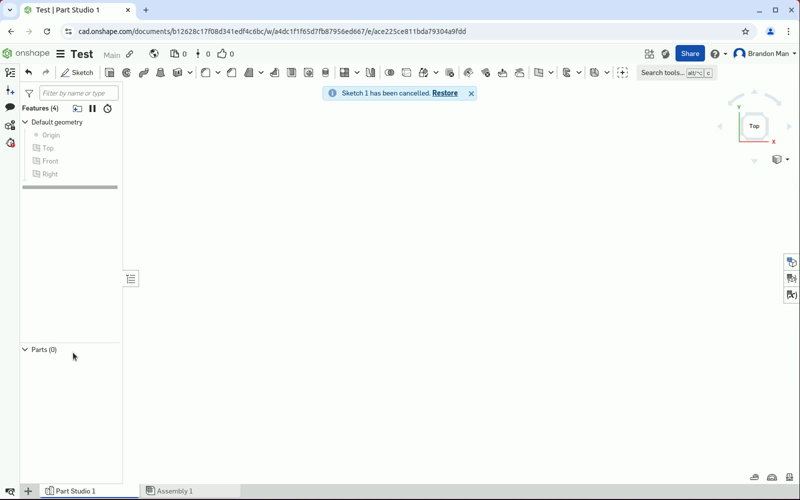
key_down(shift)
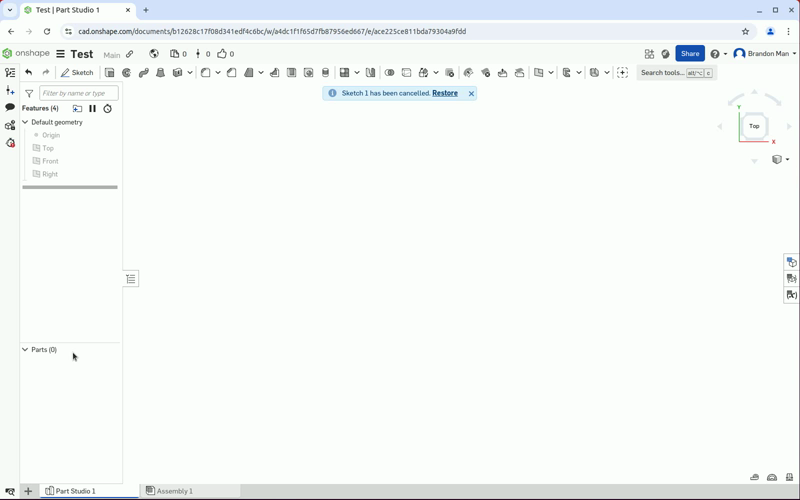
key(up)
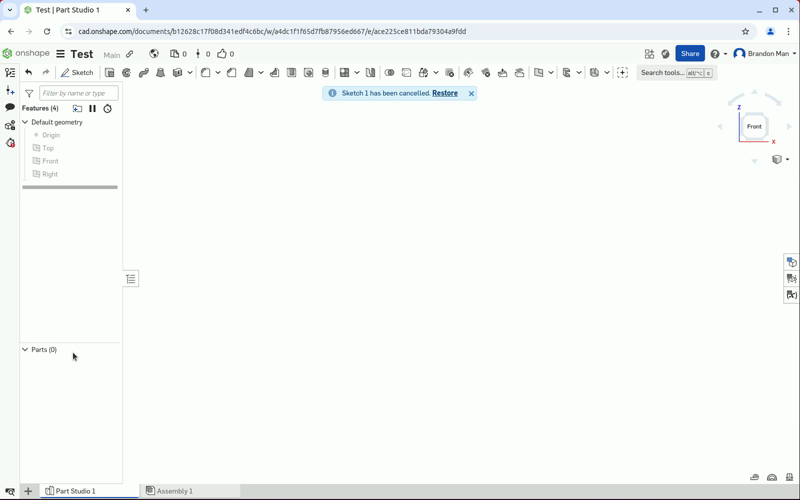
key_up(shift)
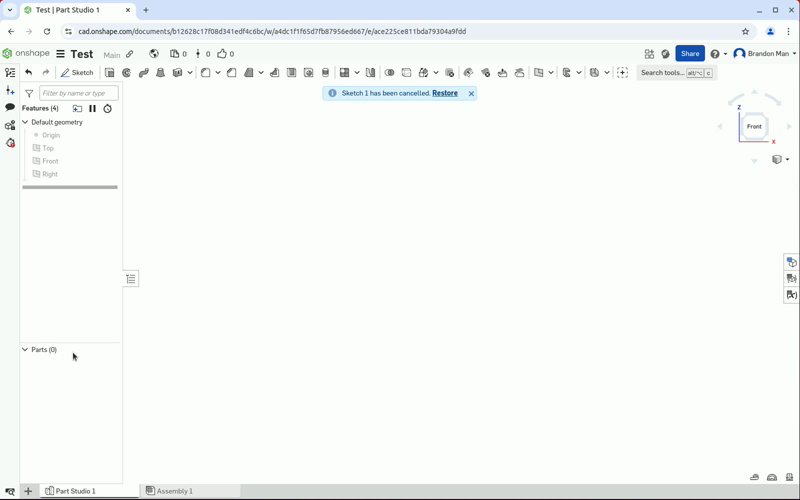
mouse_move(73, 352)
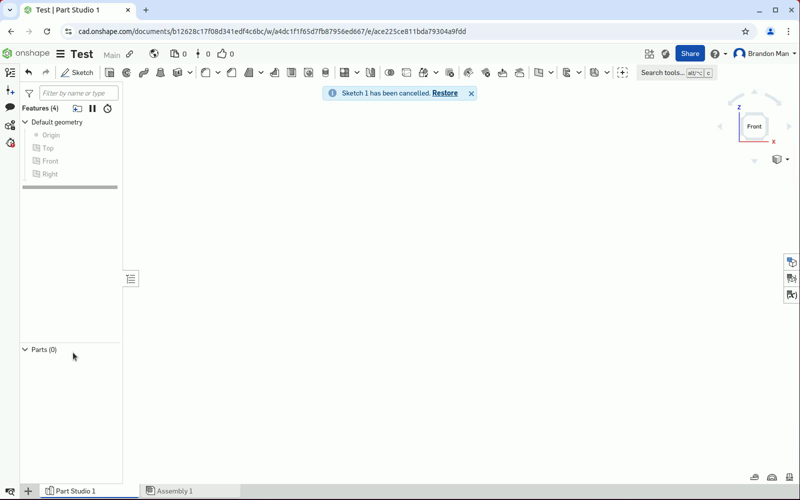
key(shift+y)
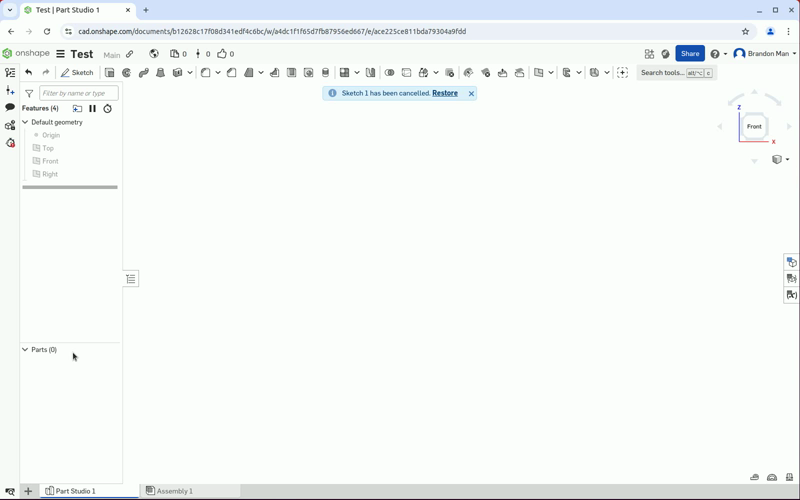
key(shift+s)
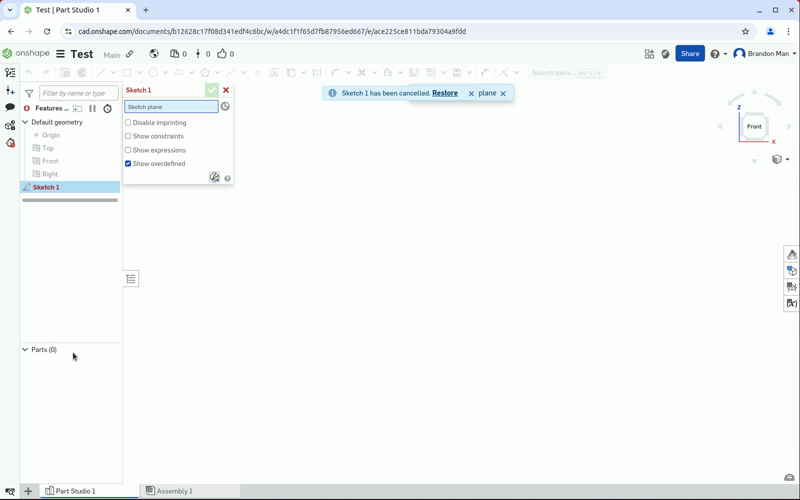
mouse_move(73, 163)
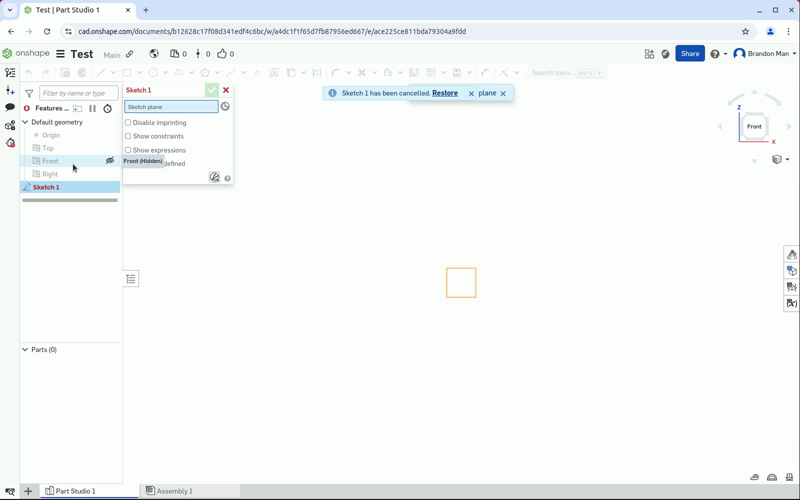
click(73, 163)
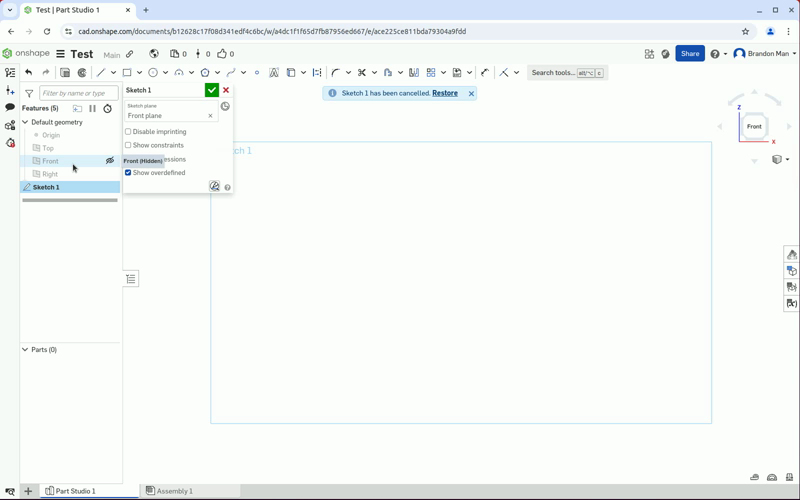
mouse_move(73, 352)
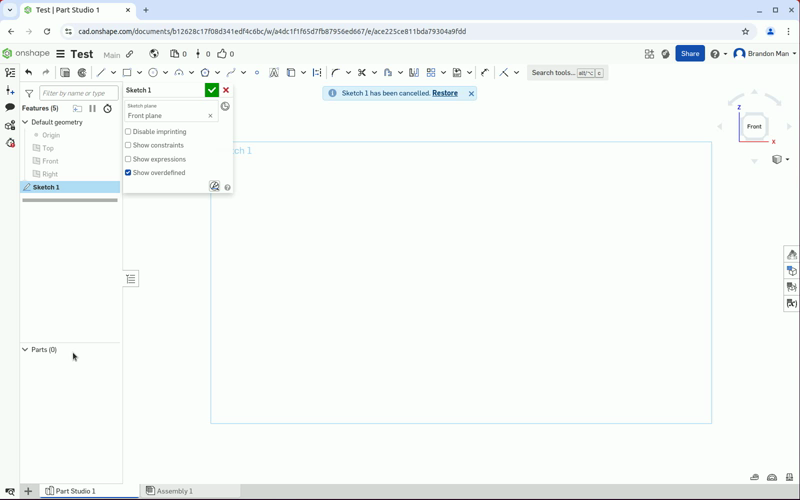
key(y)
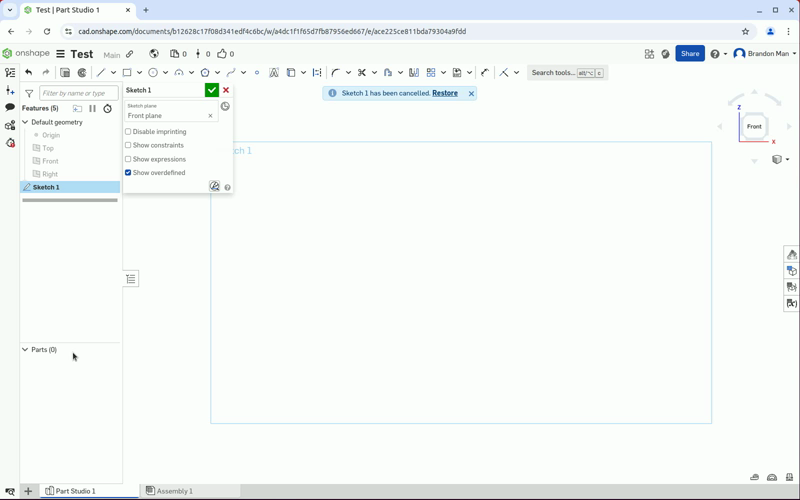
key(l)
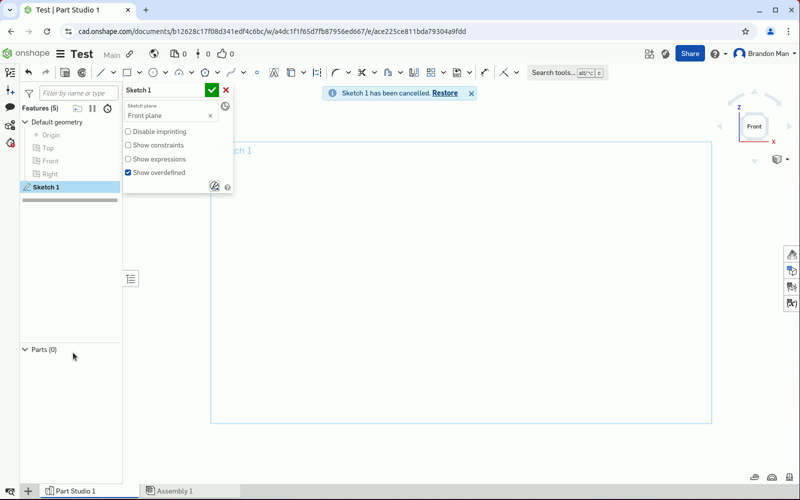
key_down(shift)
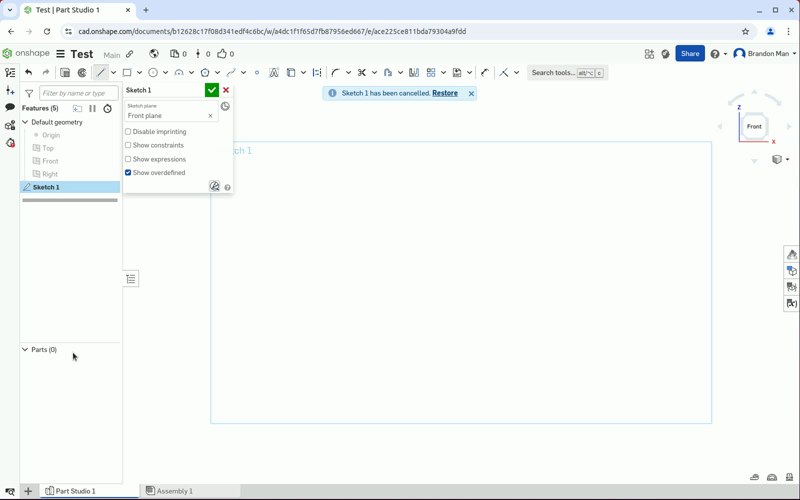
mouse_move(460, 282)
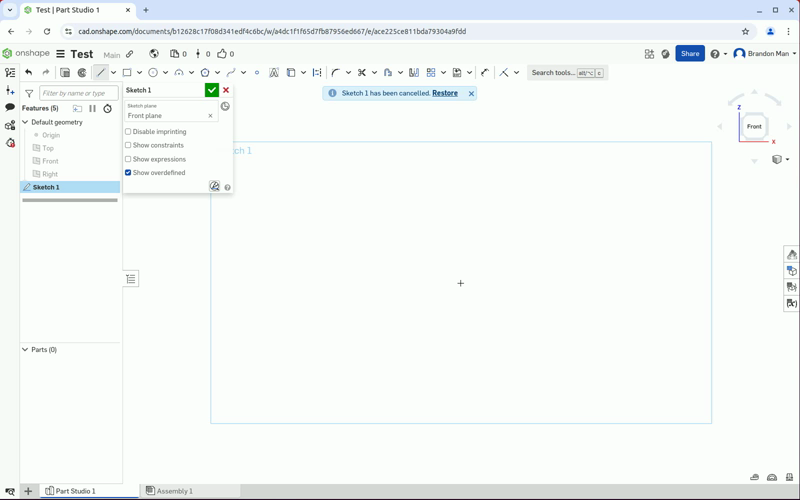
click(460, 282)
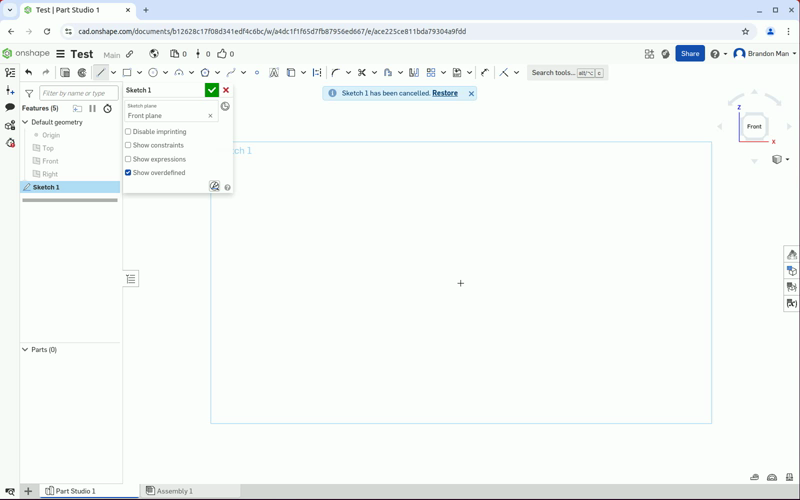
key_up(shift)
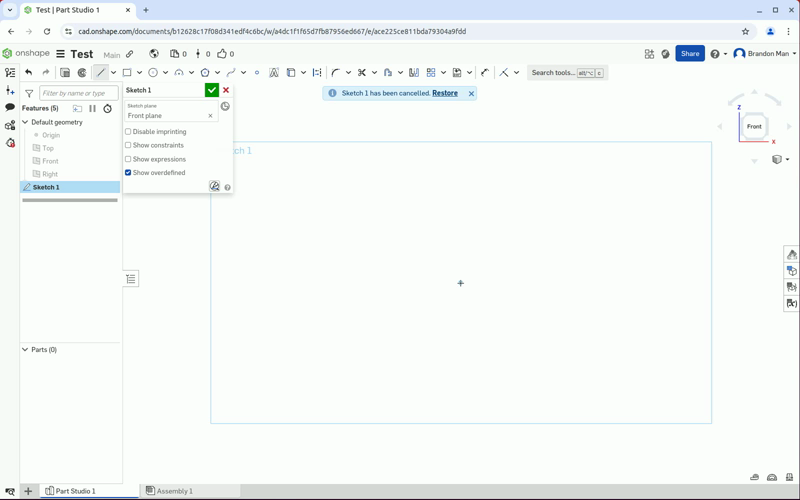
key_down(shift)
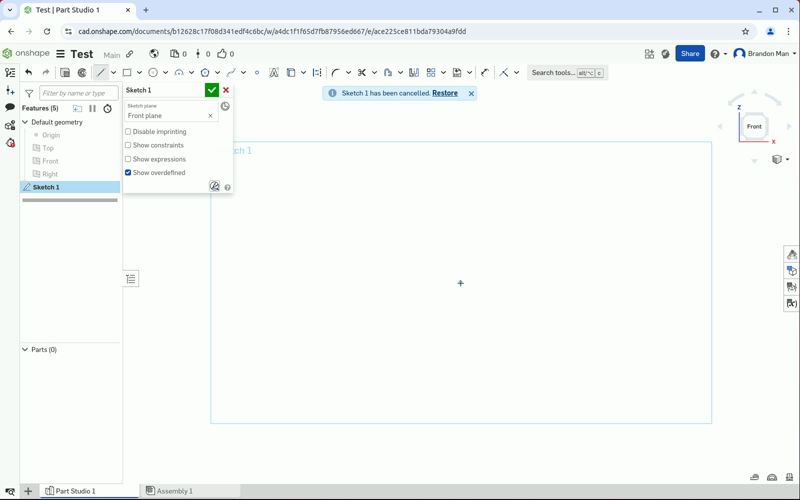
mouse_move(573, 282)
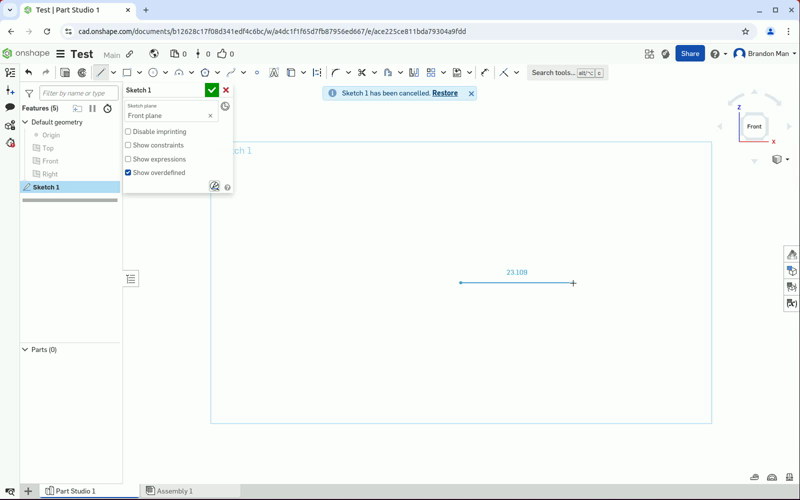
click(573, 282)
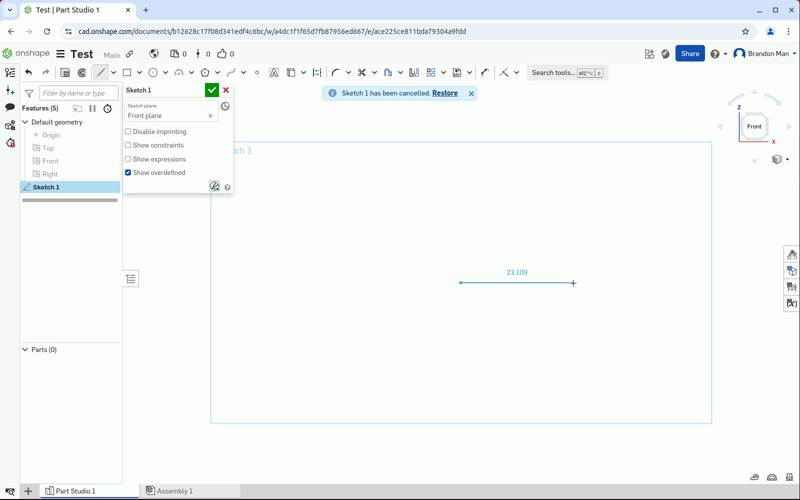
key_up(shift)
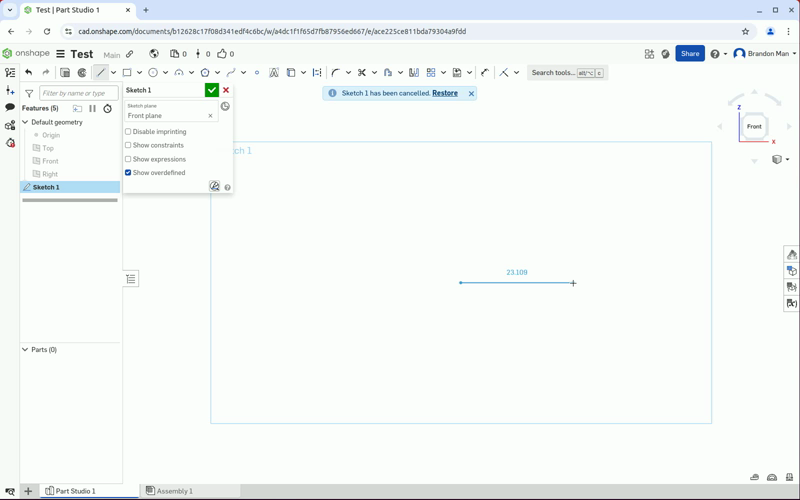
key_down(shift)
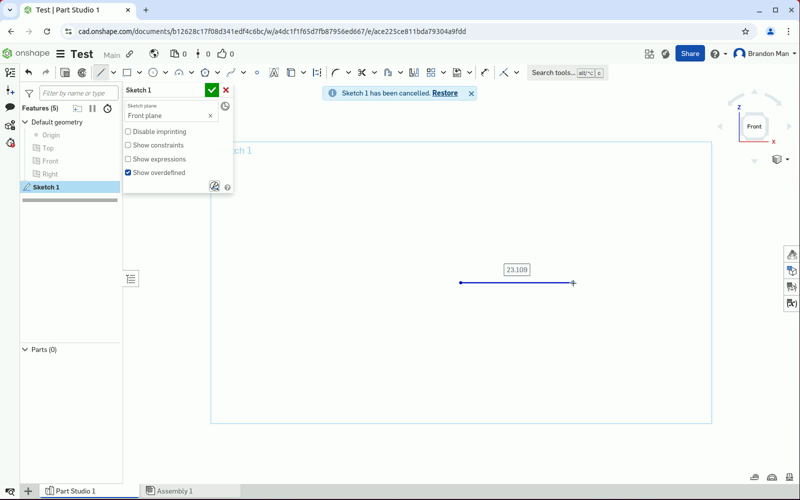
mouse_move(589, 282)
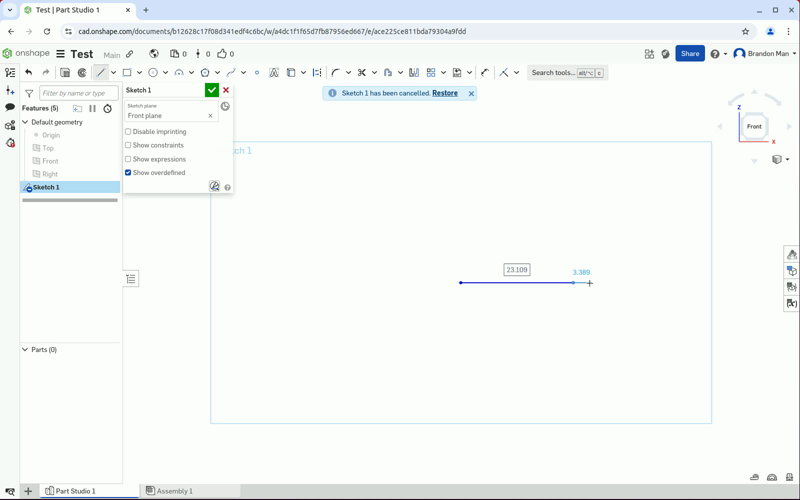
mouse_move(573, 247)
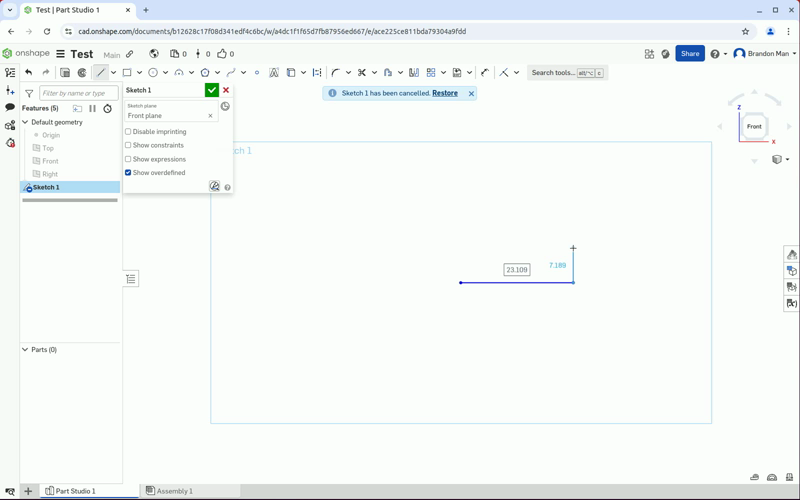
click(573, 247)
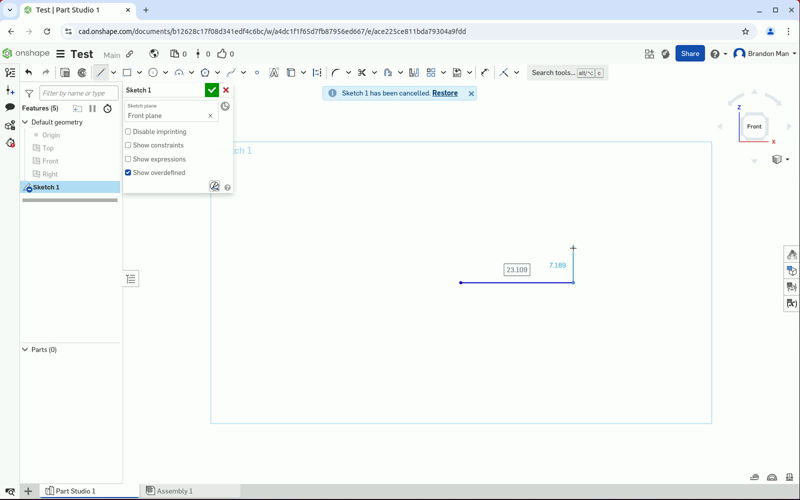
key_up(shift)
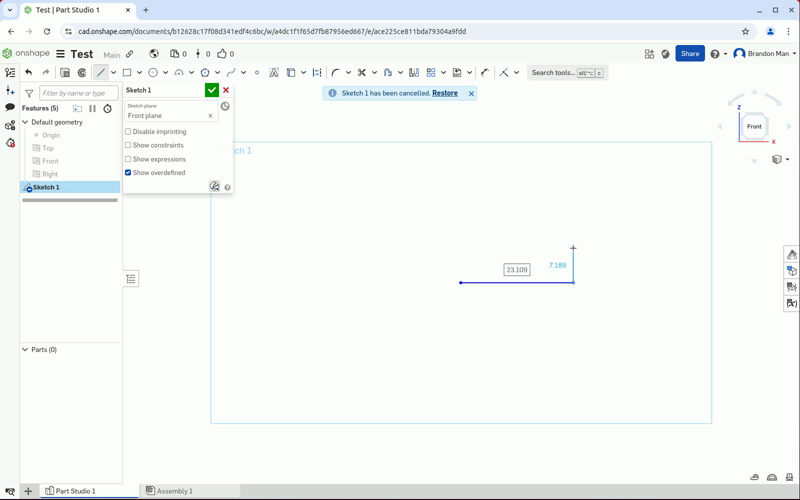
key_down(shift)
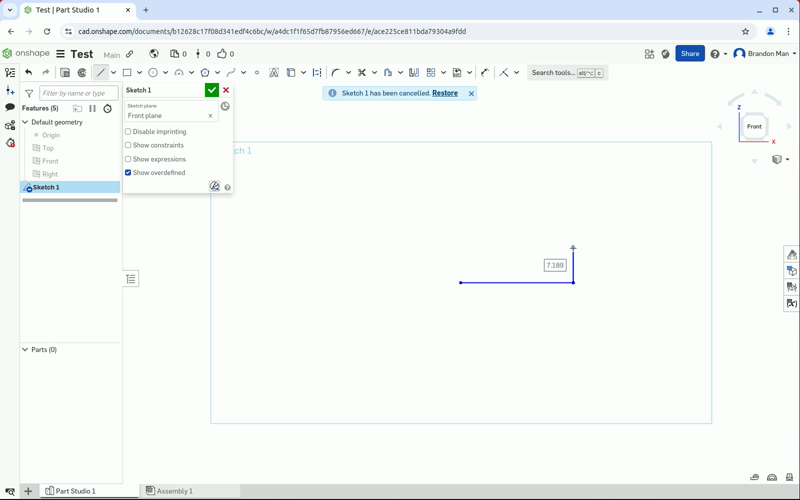
mouse_move(589, 247)
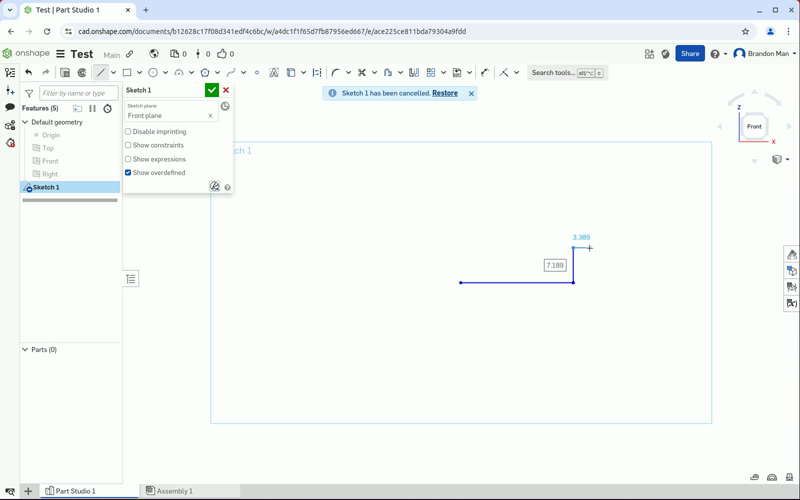
mouse_move(525, 247)
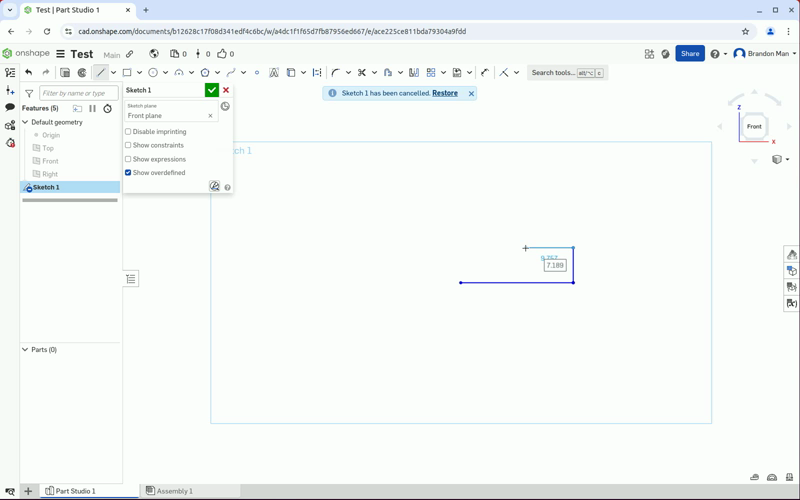
click(525, 247)
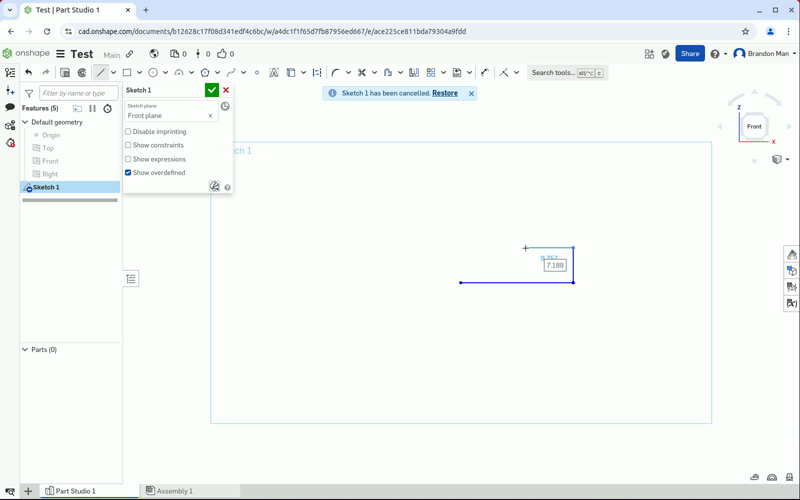
key_up(shift)
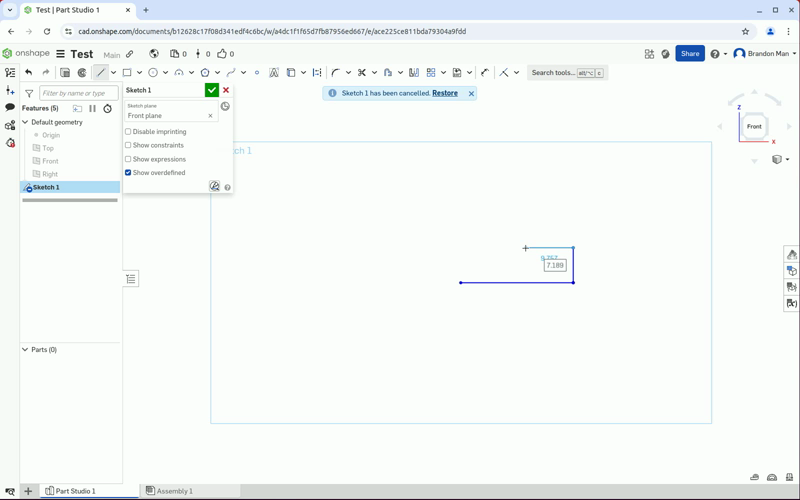
key_down(shift)
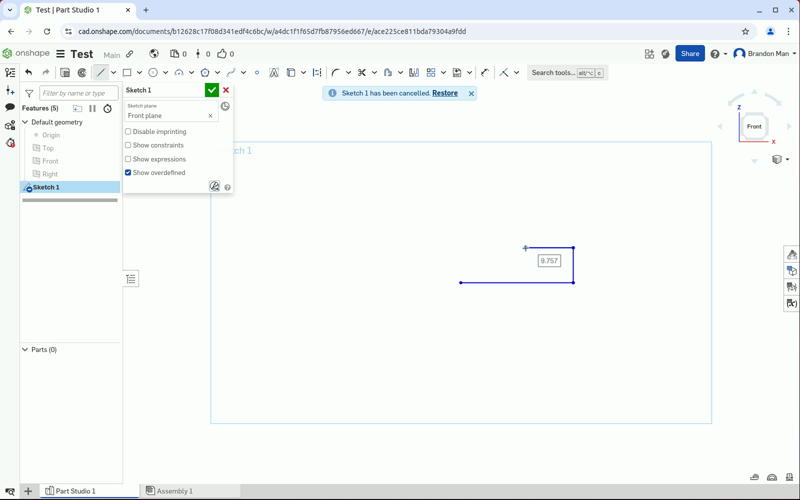
mouse_move(555, 247)
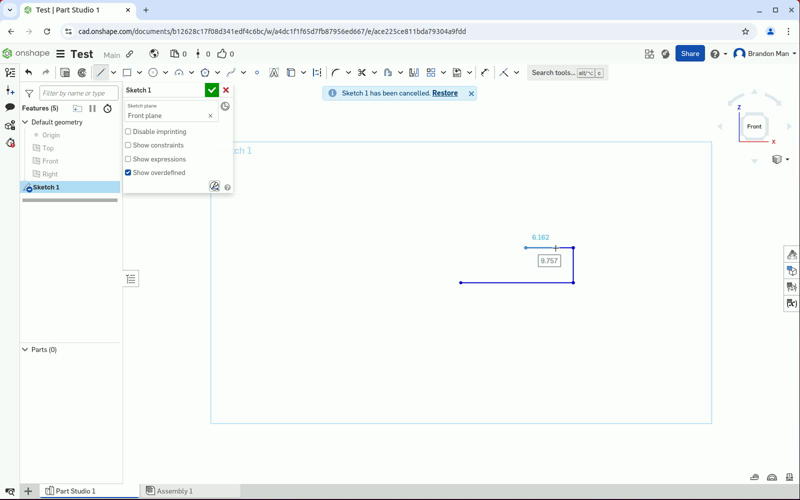
mouse_move(530, 261)
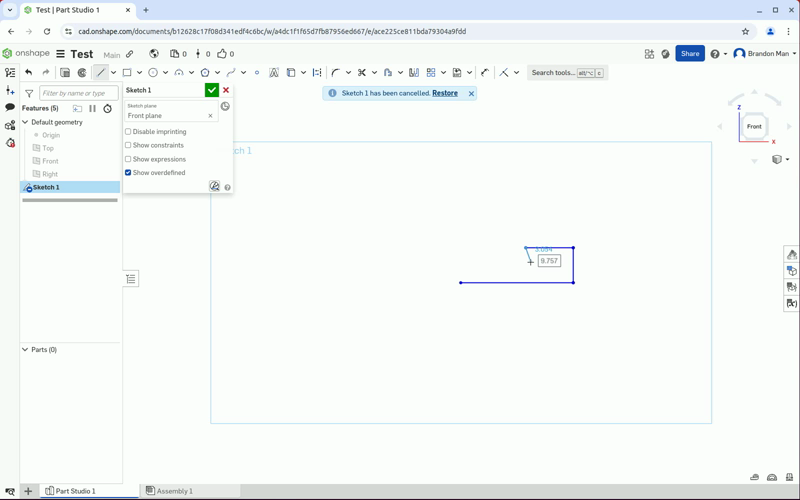
click(530, 261)
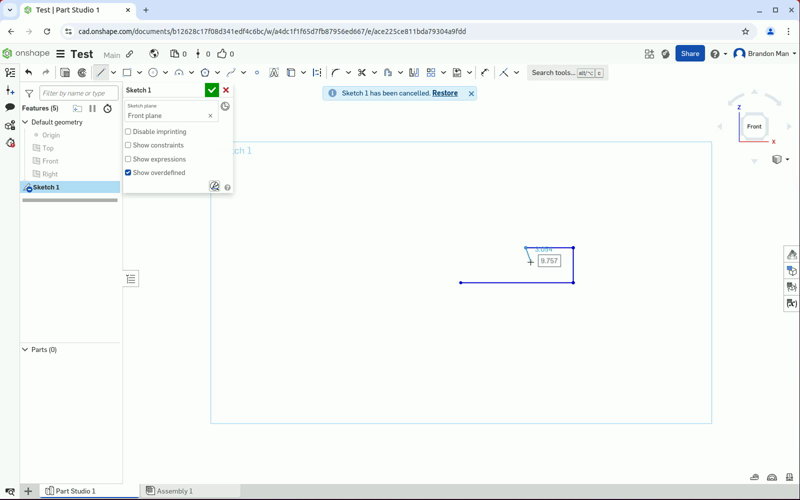
key_up(shift)
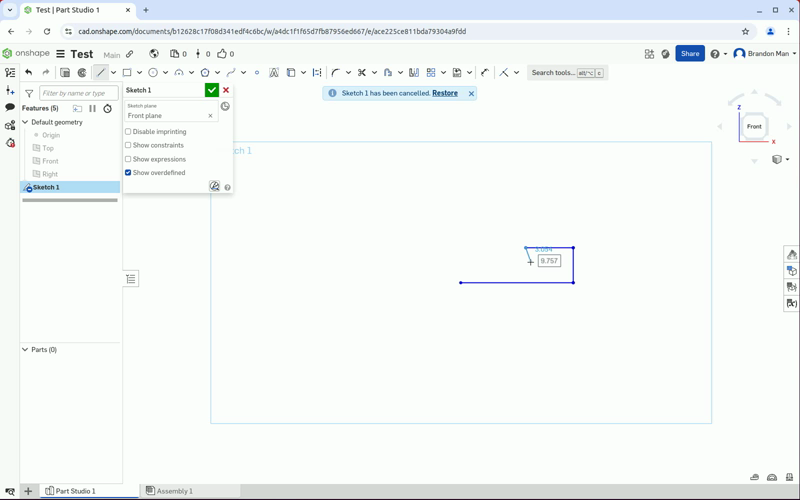
key_down(shift)
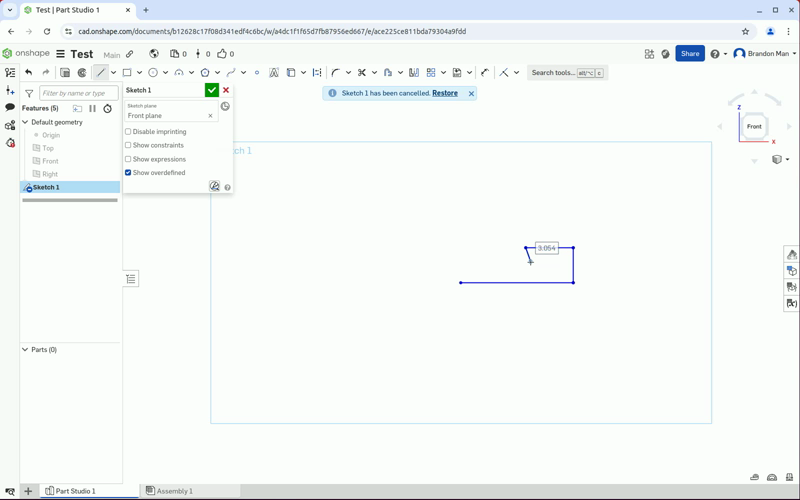
mouse_move(560, 261)
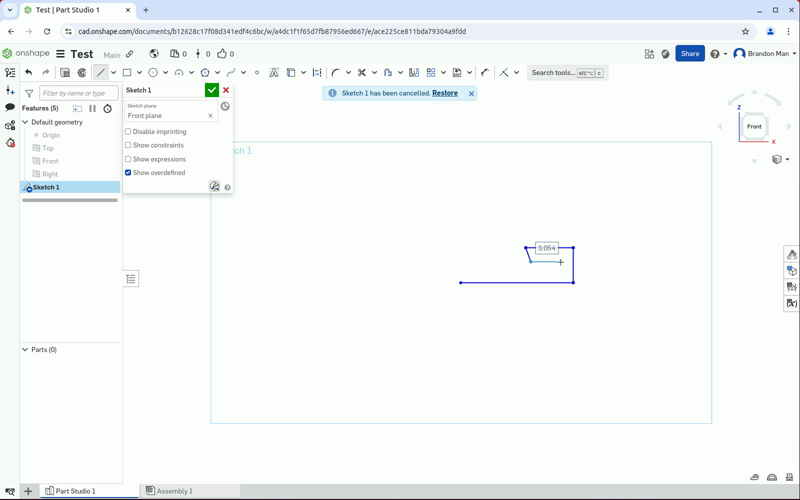
mouse_move(503, 261)
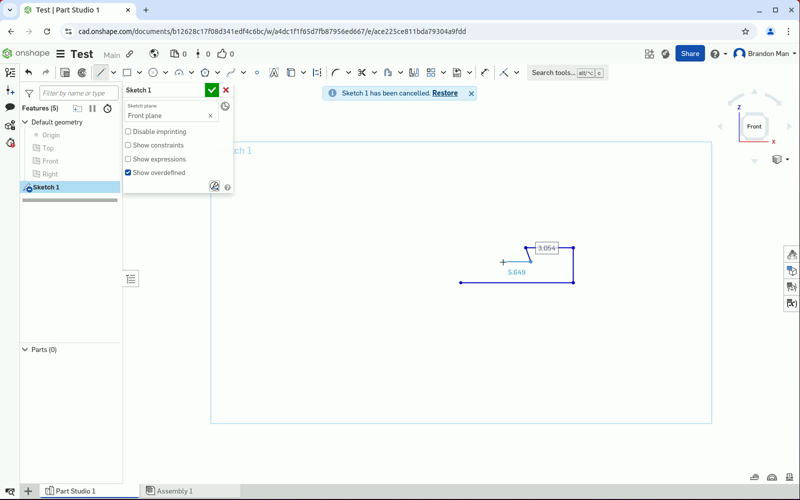
click(503, 261)
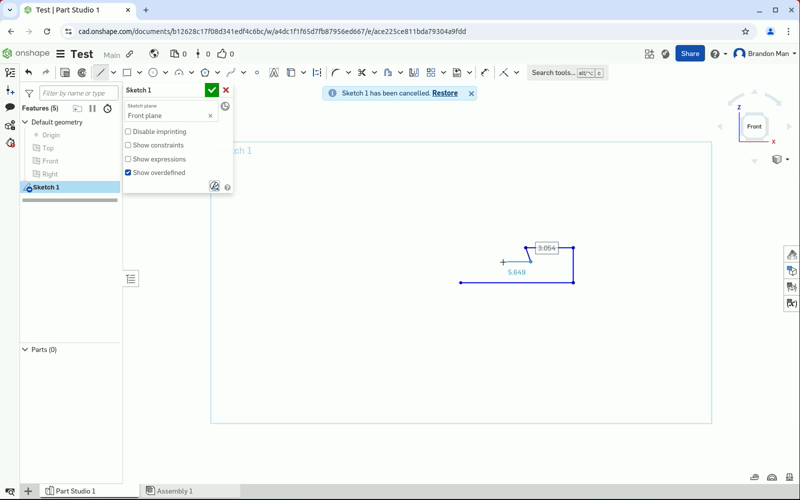
key_up(shift)
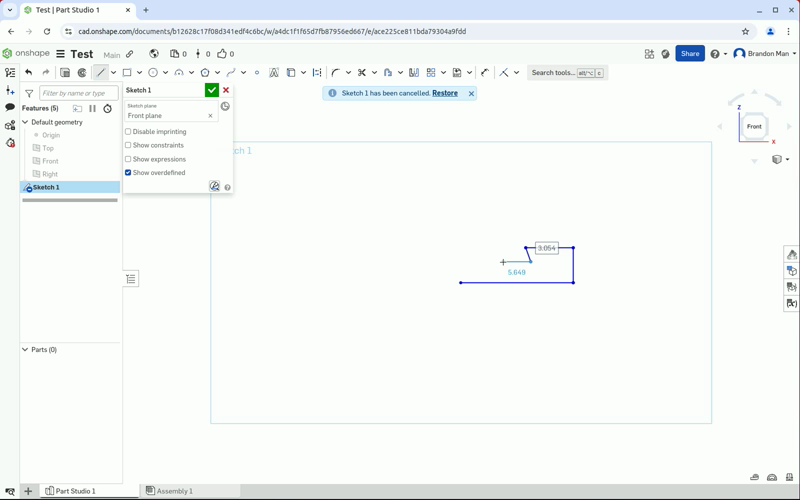
key_down(shift)
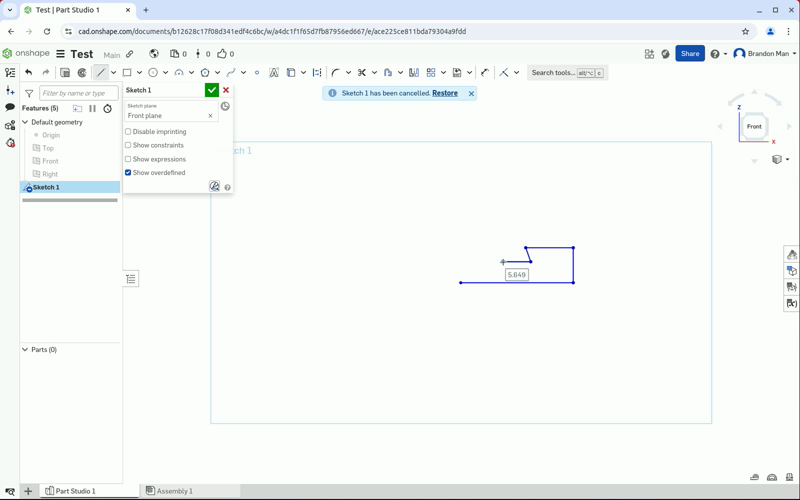
mouse_move(533, 261)
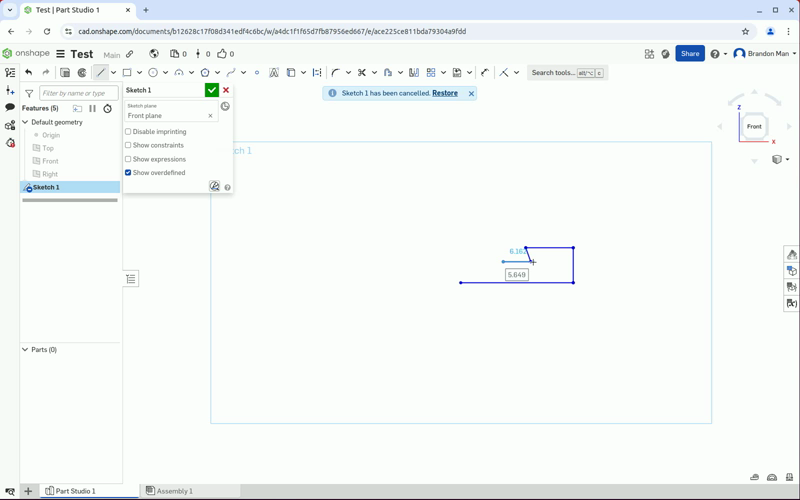
mouse_move(508, 247)
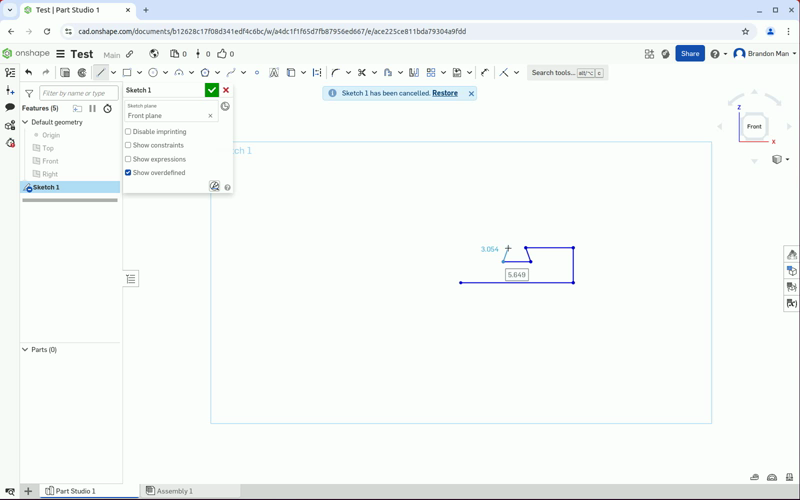
click(508, 247)
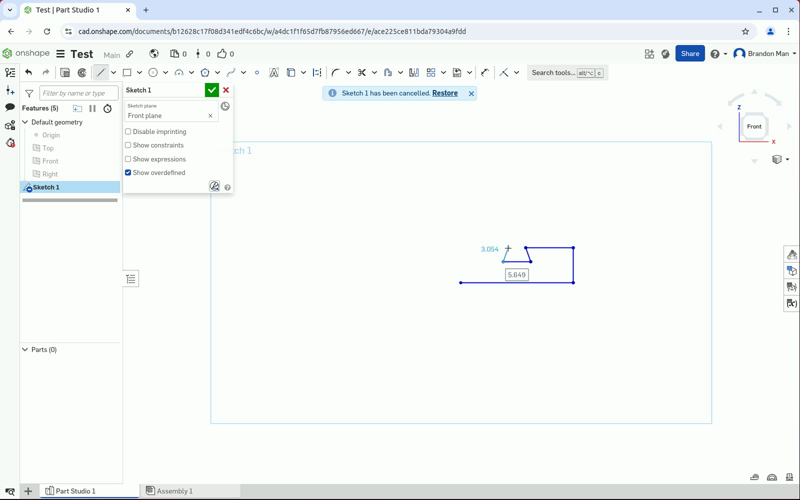
key_up(shift)
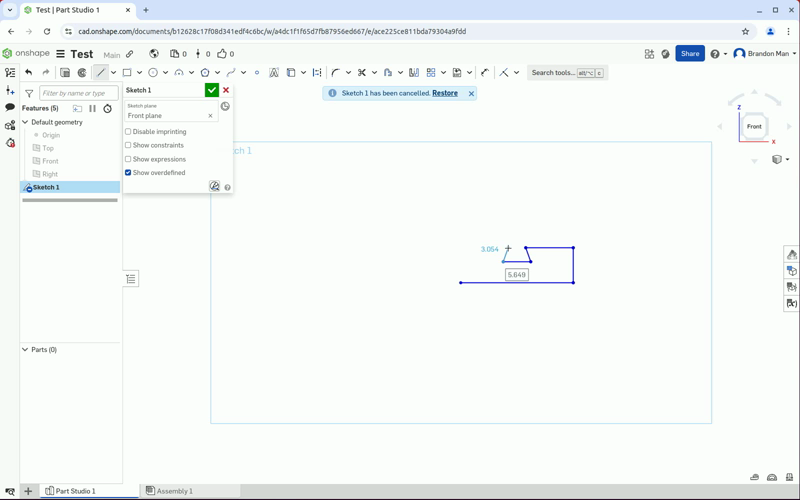
key_down(shift)
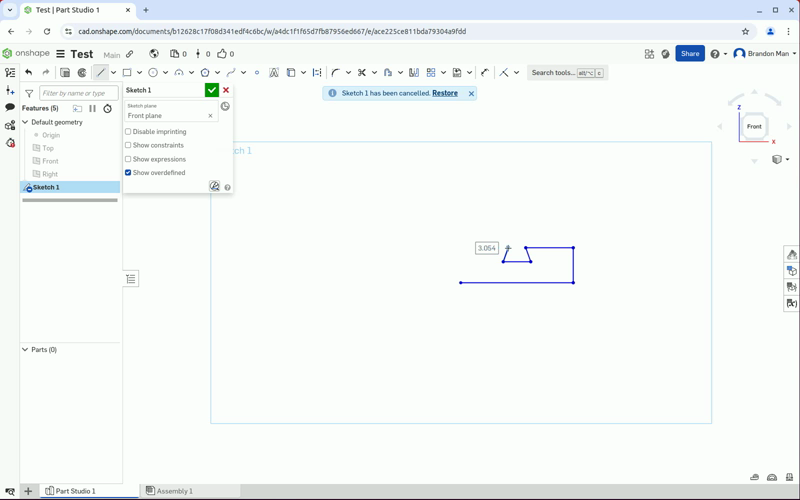
mouse_move(538, 247)
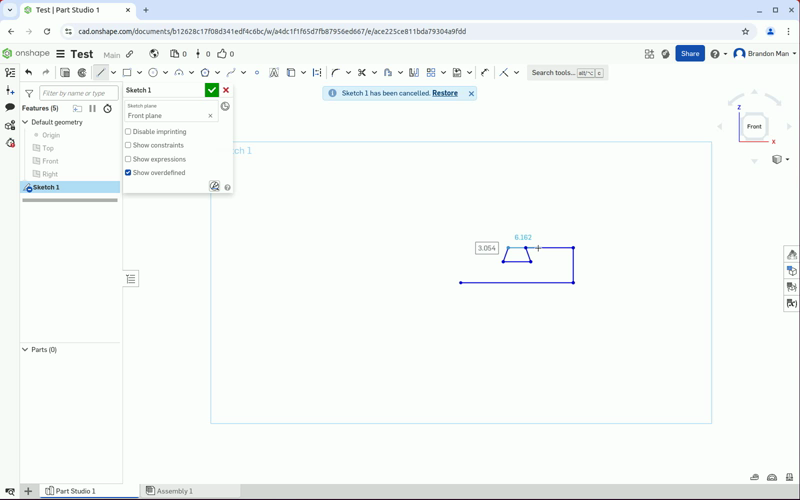
mouse_move(460, 247)
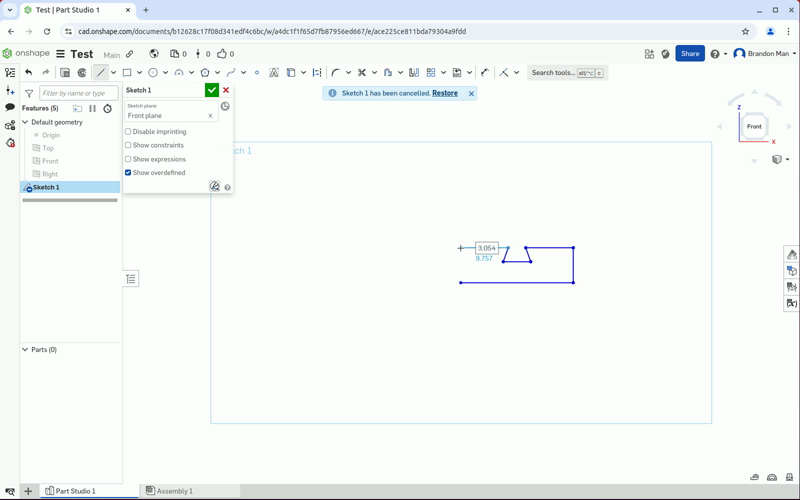
click(460, 247)
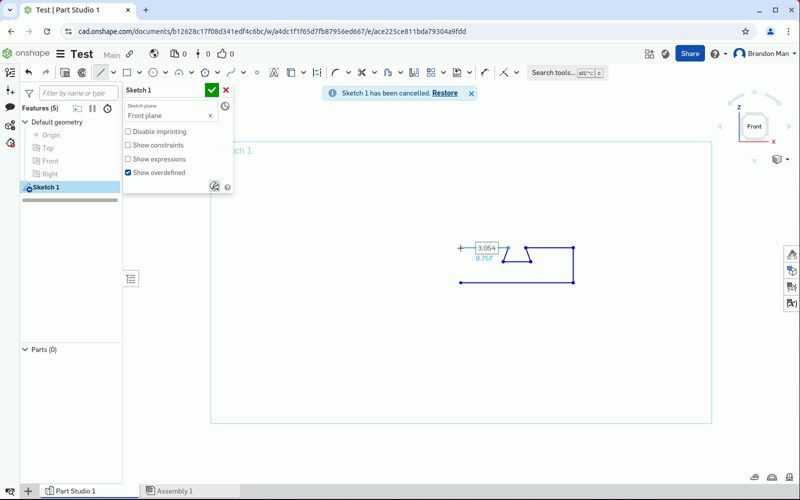
key_up(shift)
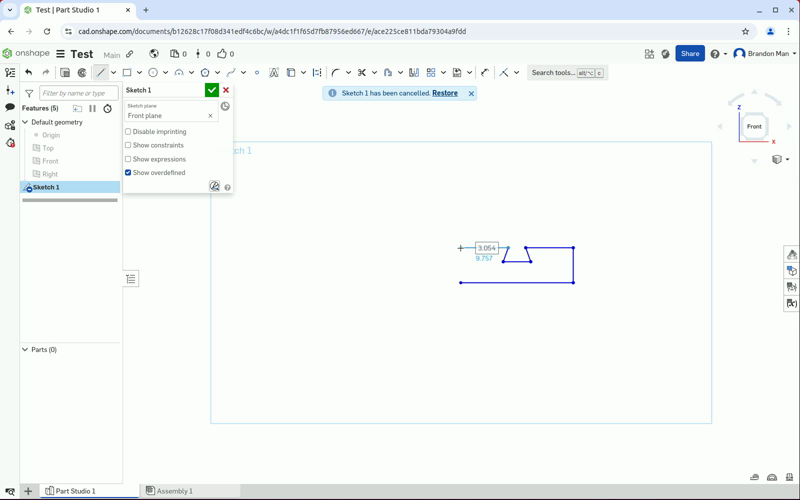
mouse_move(490, 247)
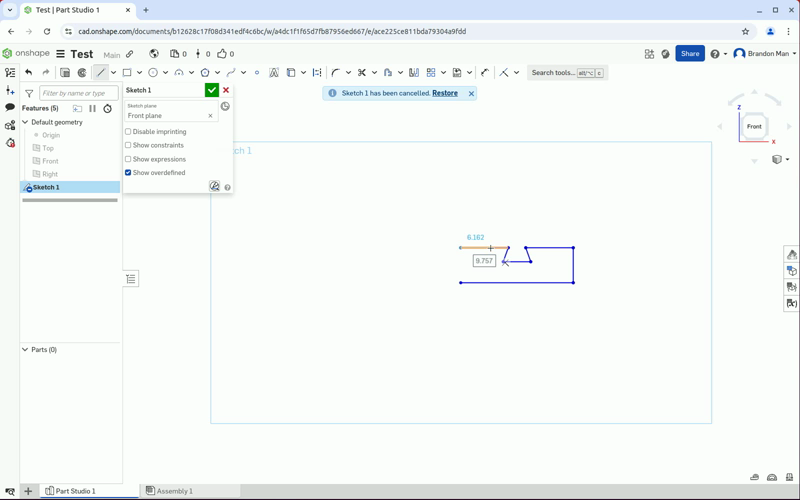
key_down(shift)
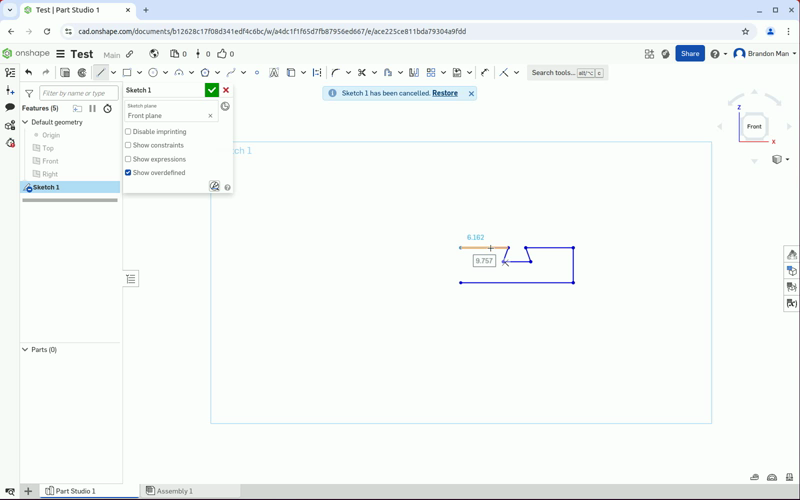
mouse_move(460, 282)
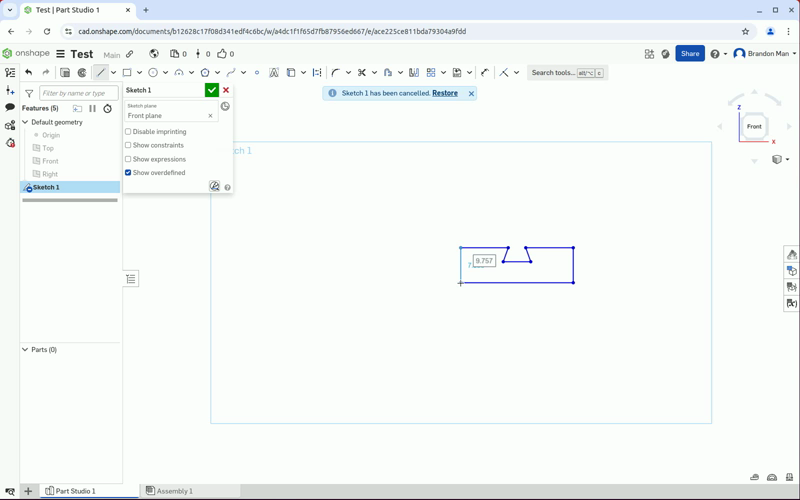
key_up(shift)
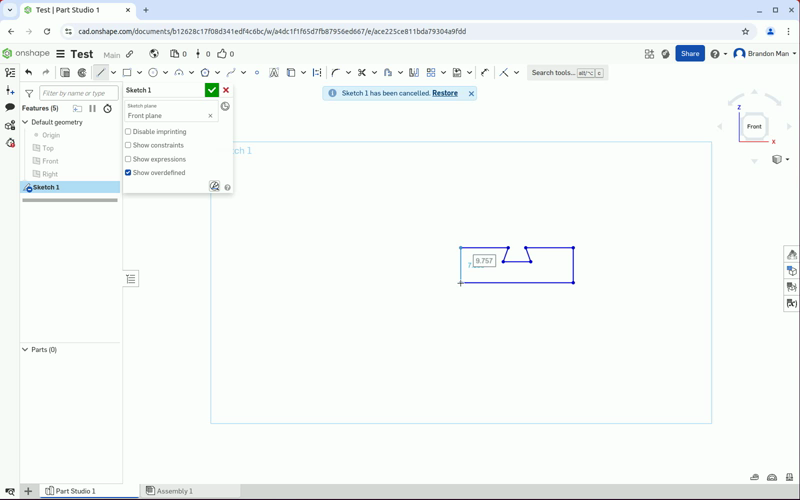
click(460, 282)
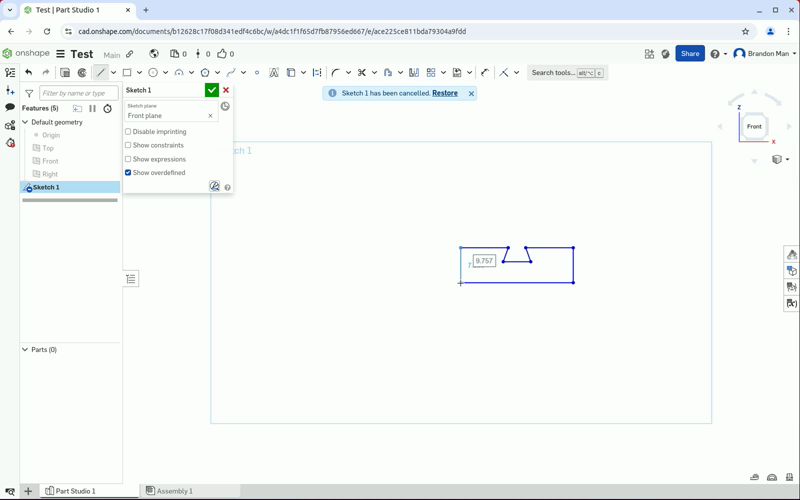
key(esc)
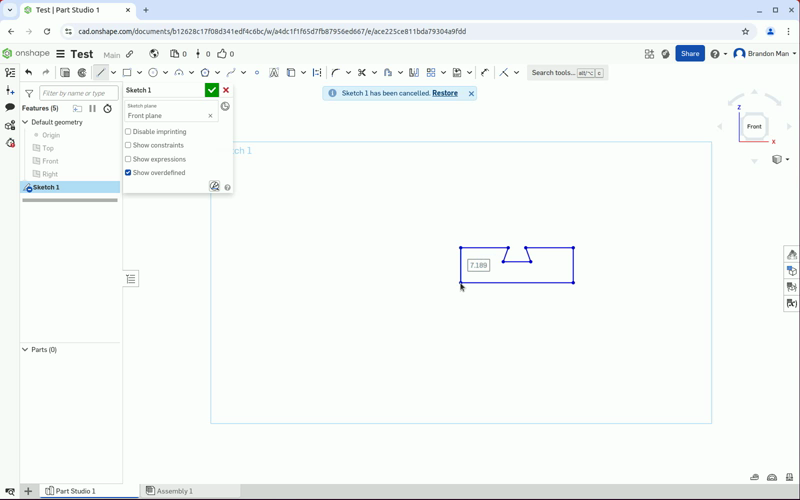
mouse_move(491, 266)
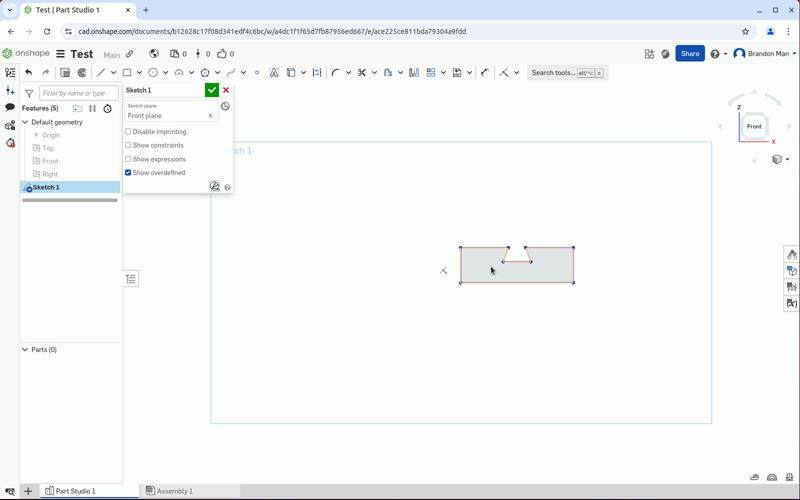
click(491, 266)
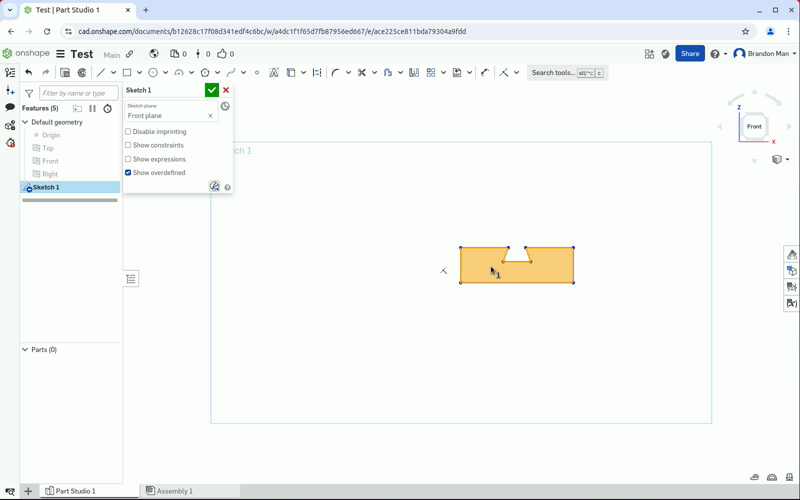
mouse_move(73, 352)
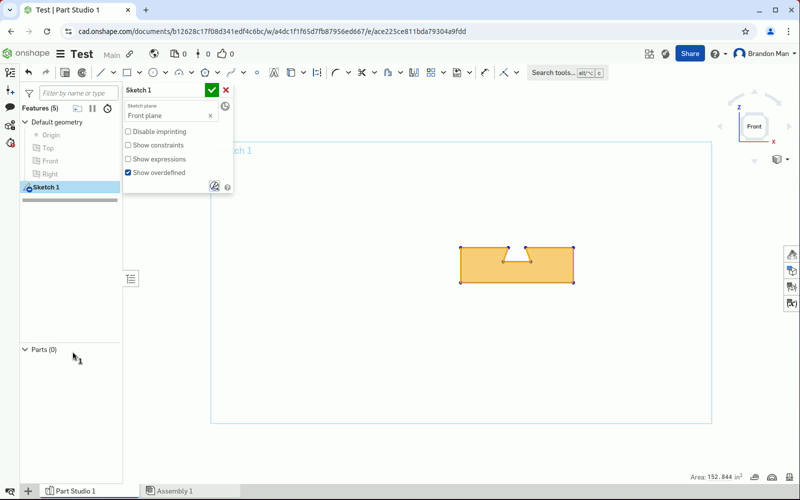
key(shift+y)
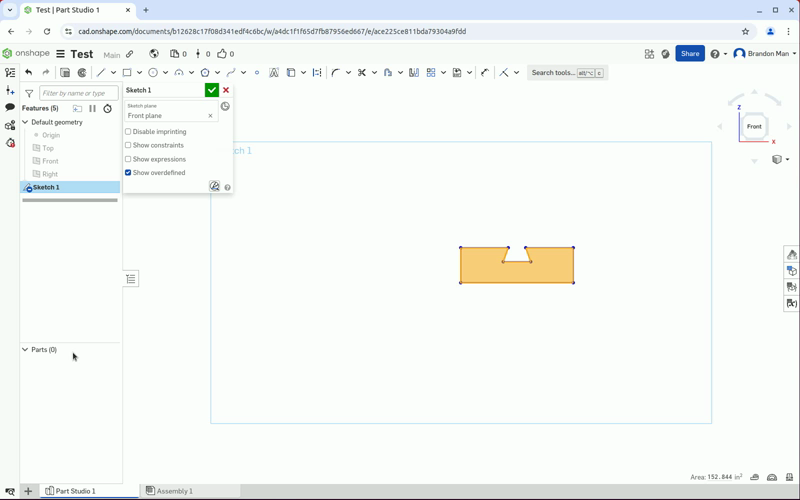
key(shift+e)
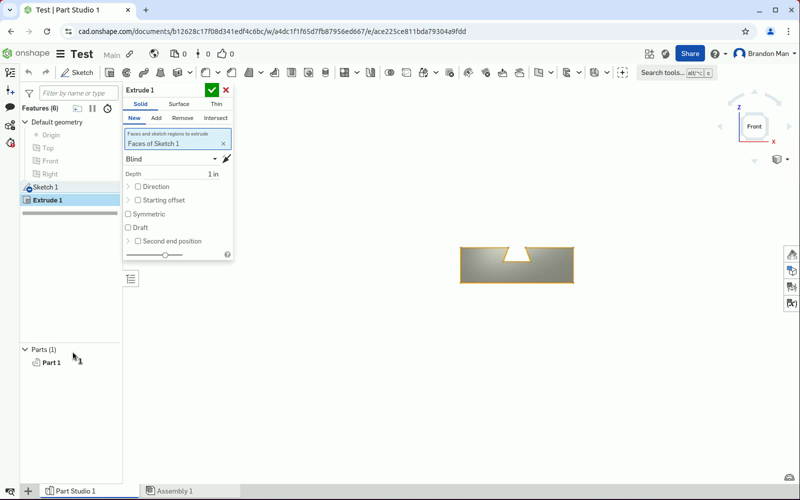
mouse_move(143, 106)
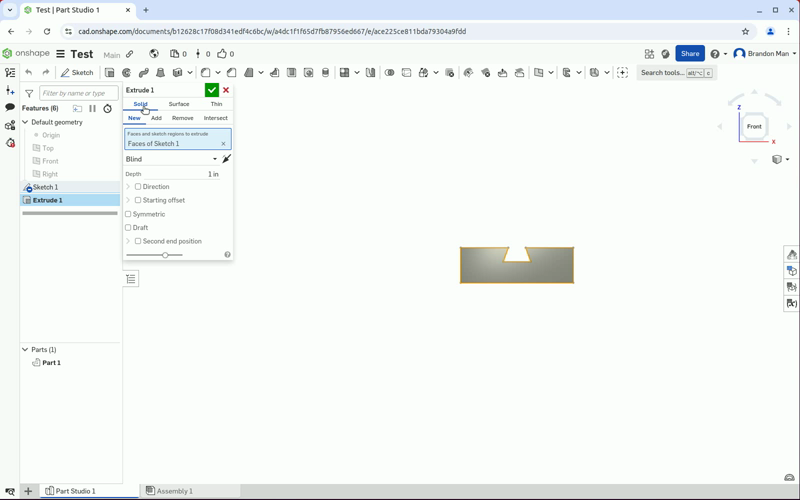
click(143, 106)
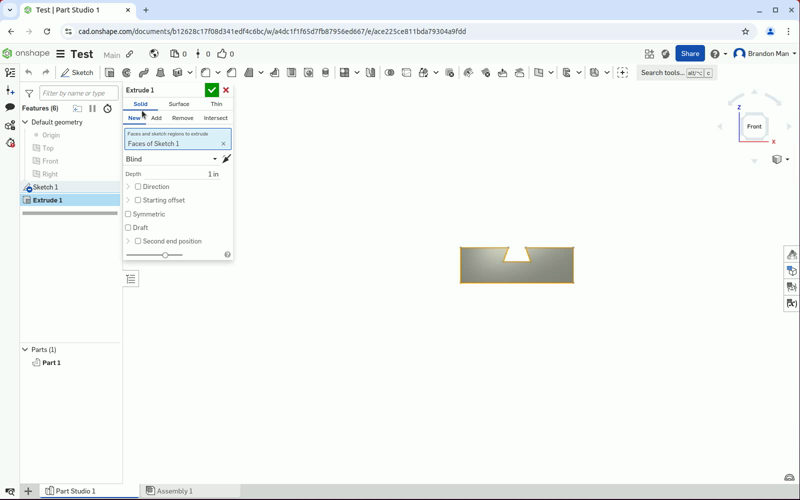
mouse_move(137, 120)
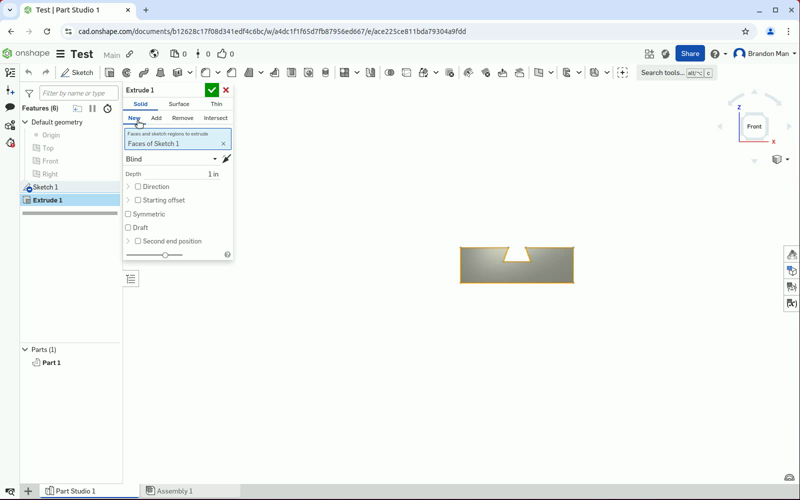
click(137, 120)
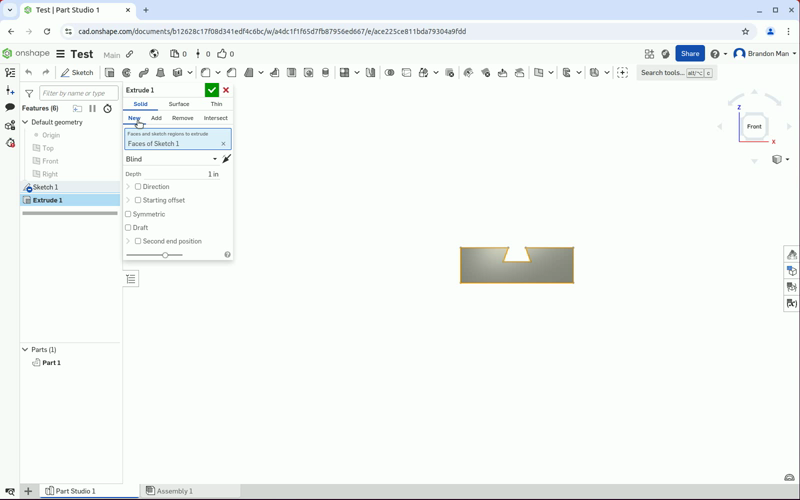
key(tab, 4)
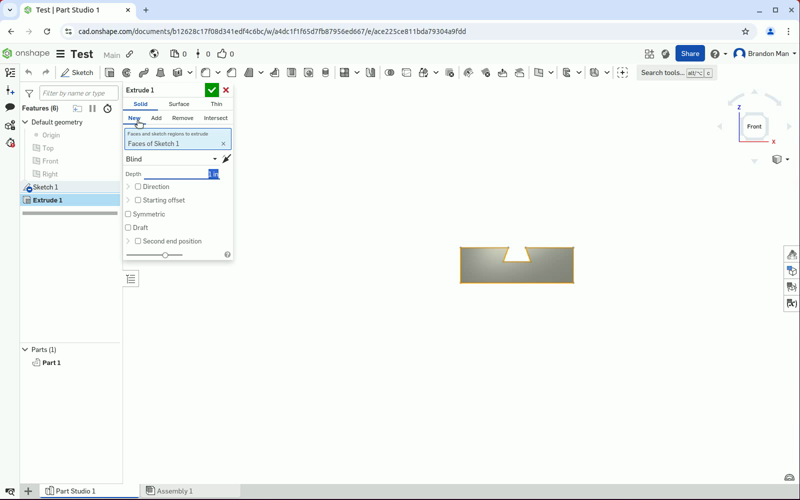
text(23.108)
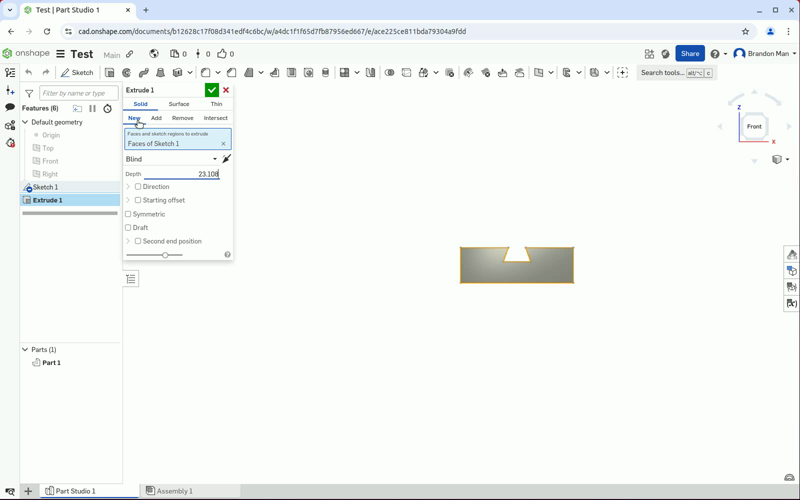
key(enter)
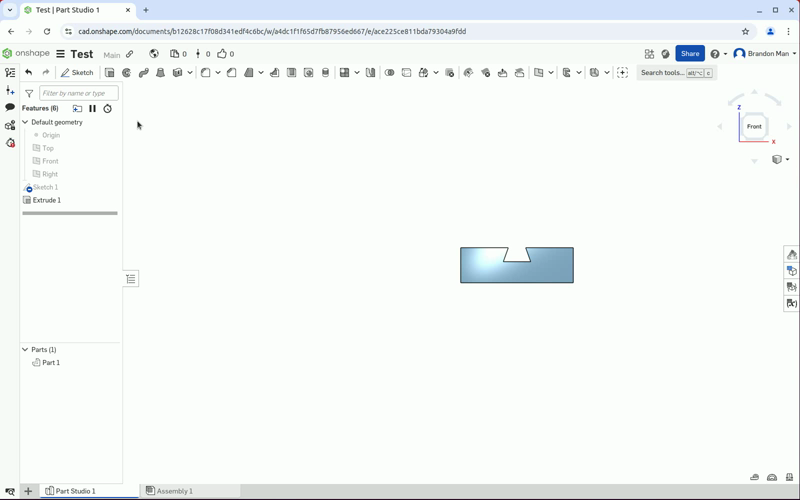
key(shift+h)
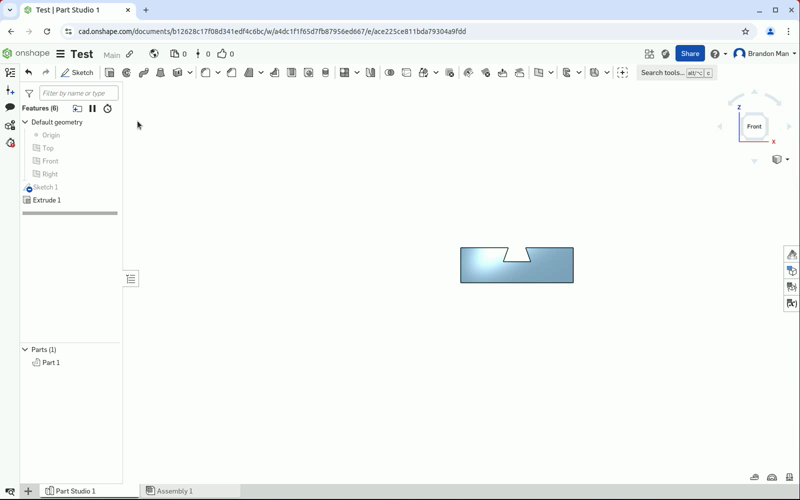
key(shift+h)
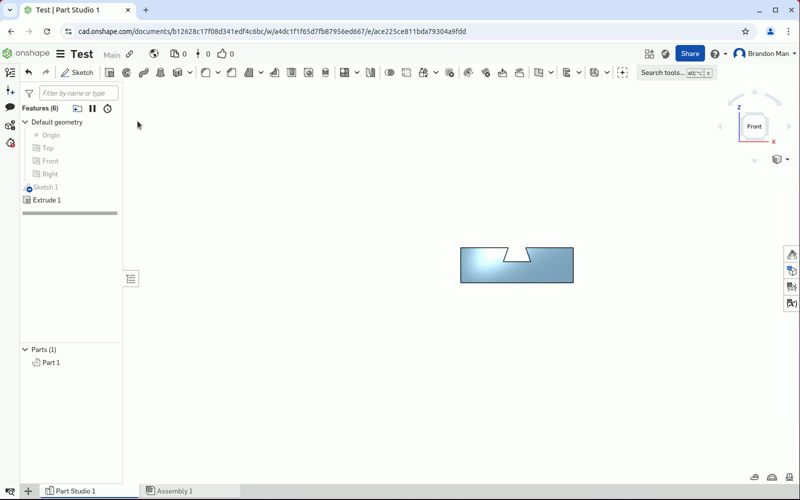
mouse_move(73, 189)
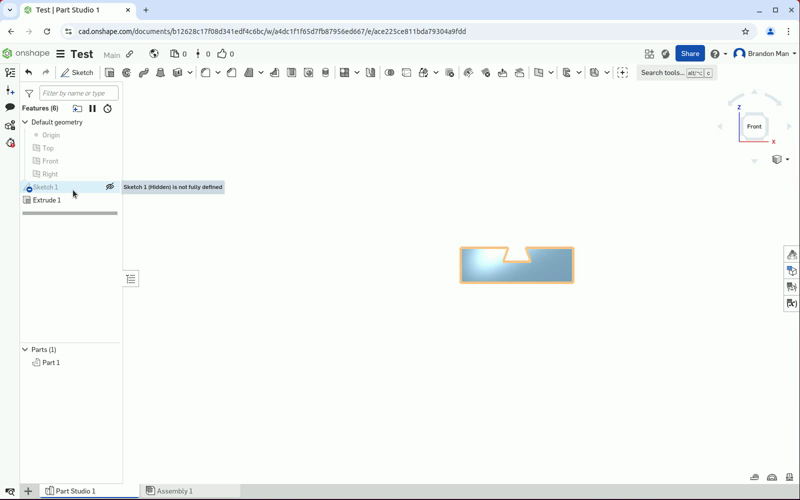
click(73, 189)
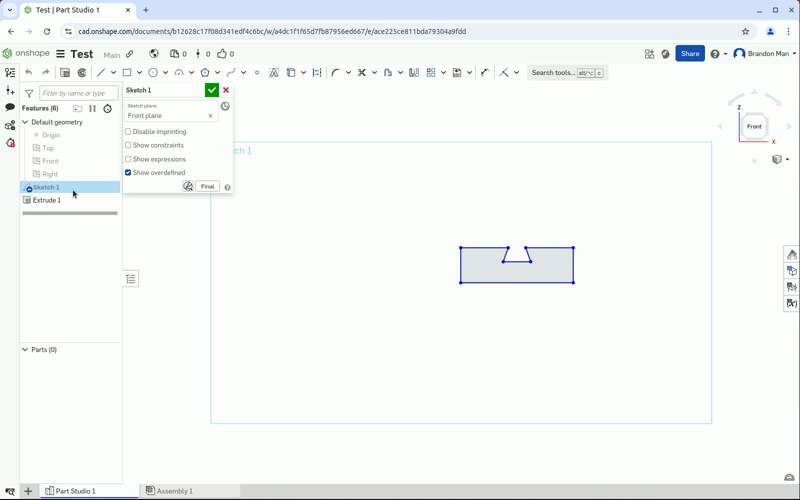
mouse_move(229, 92)
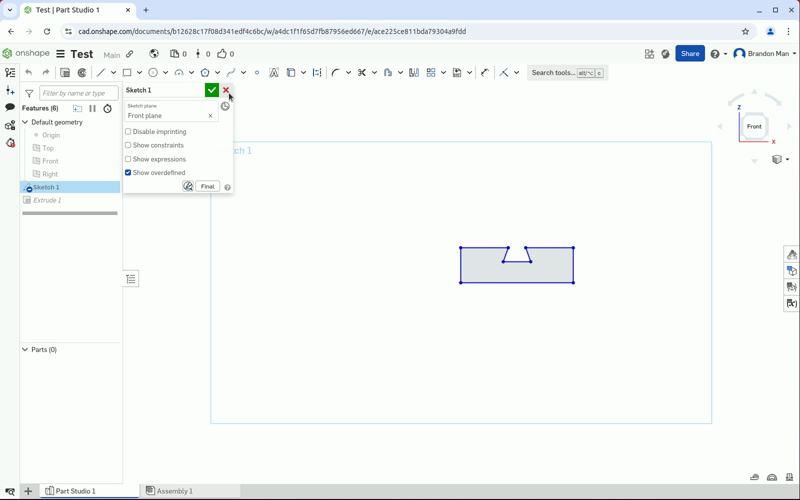
click(229, 92)
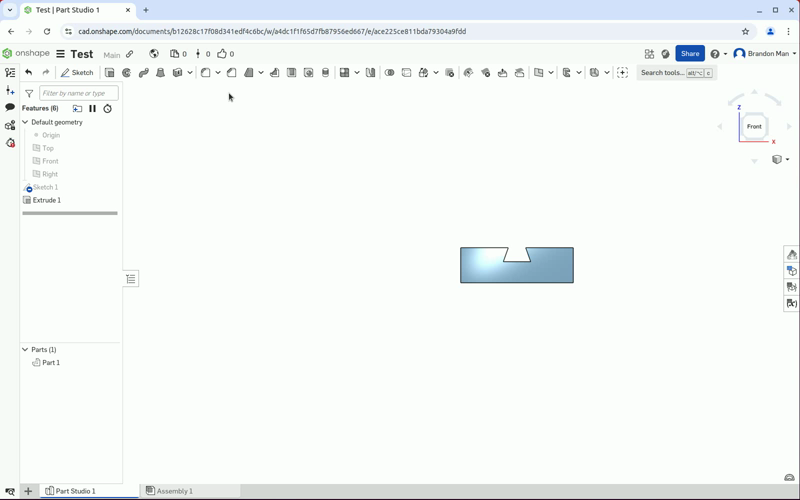
mouse_move(73, 352)
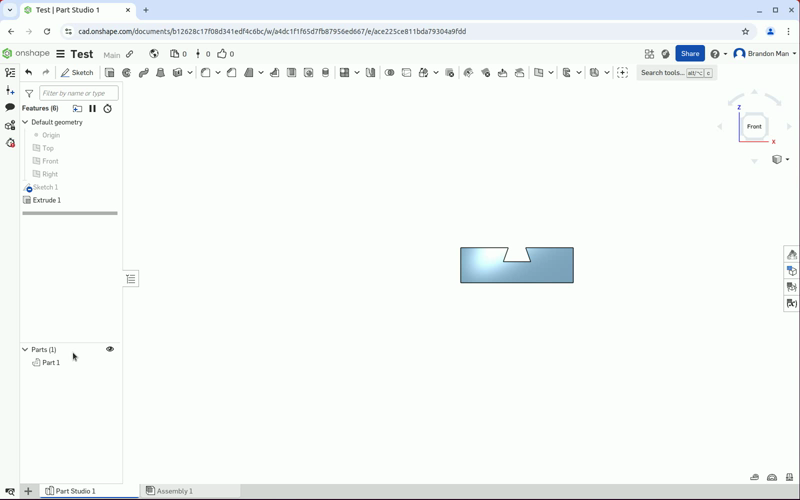
key(y)
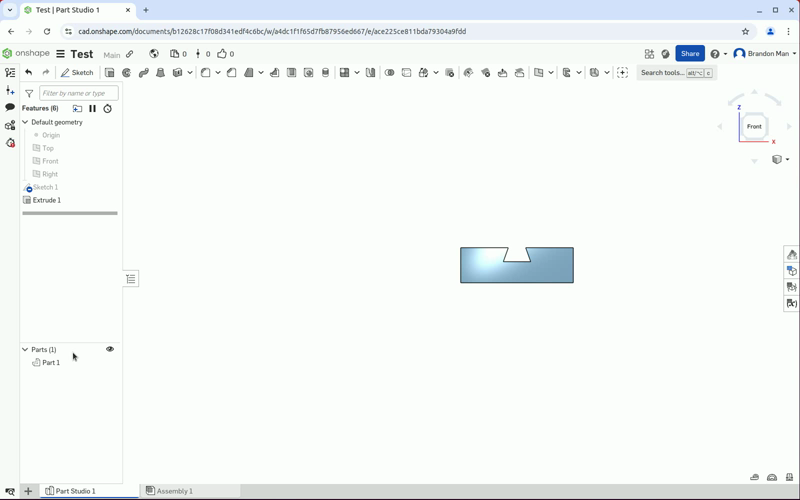
key(shift+p)
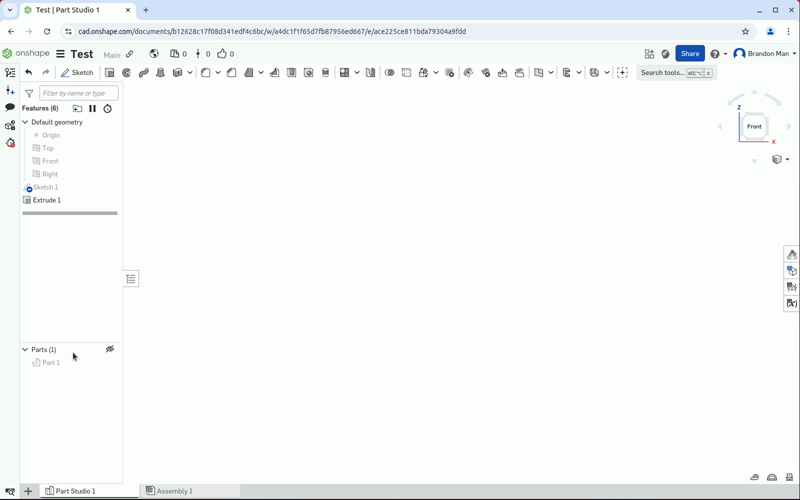
key(space)
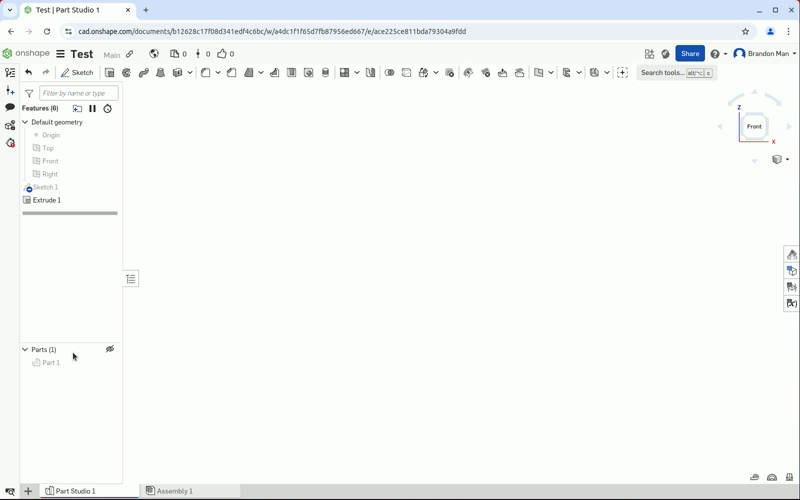
key_down(shift)
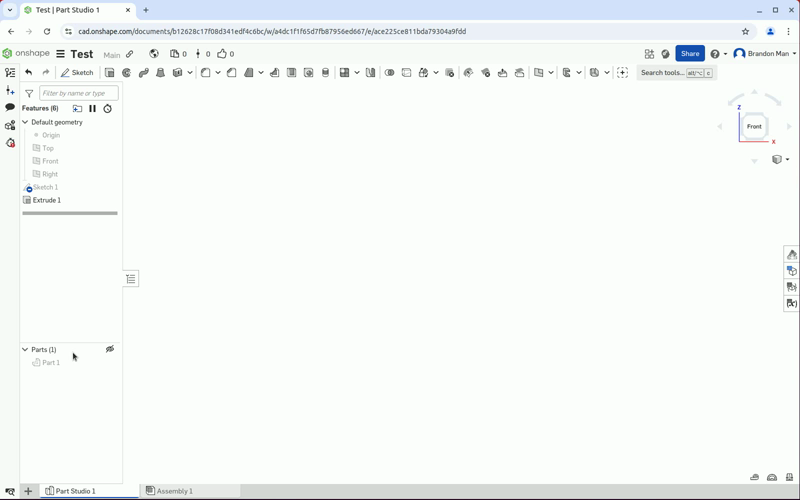
key(left)
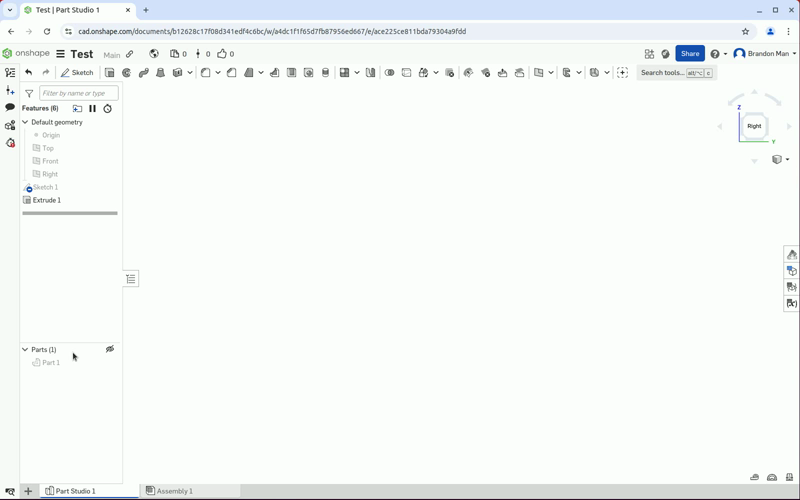
key_up(shift)
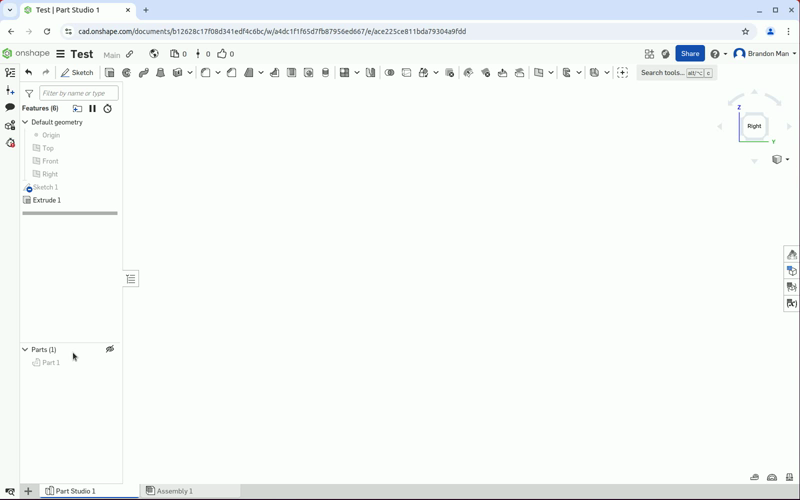
mouse_move(73, 352)
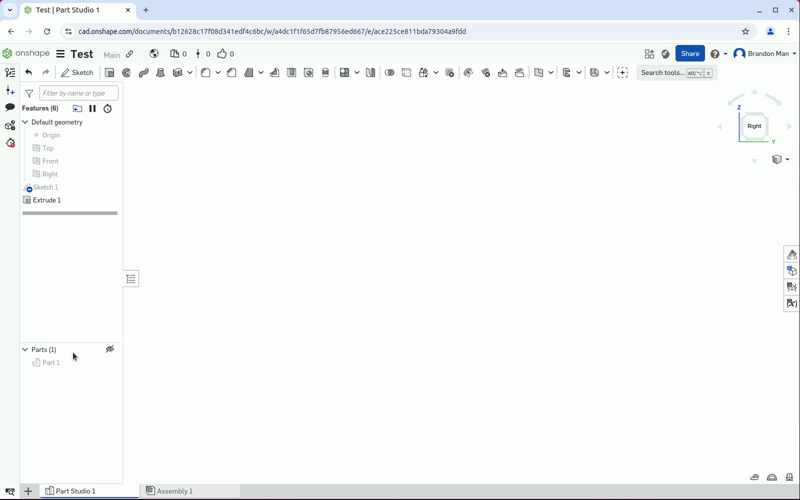
key(shift+y)
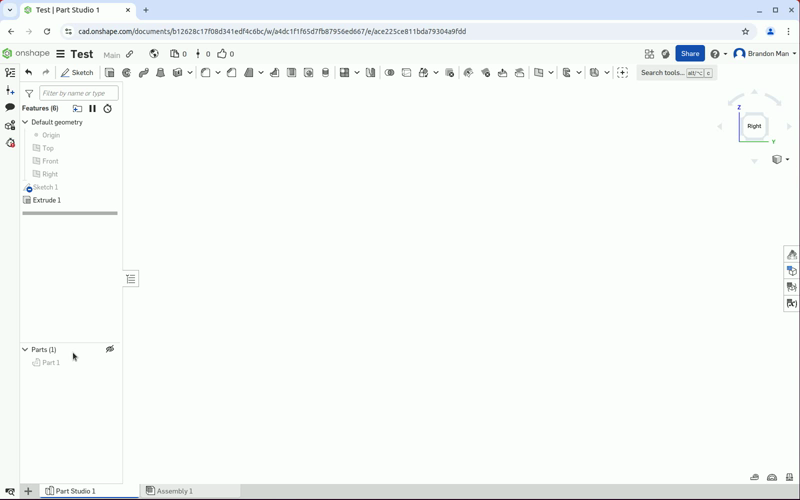
key(shift+s)
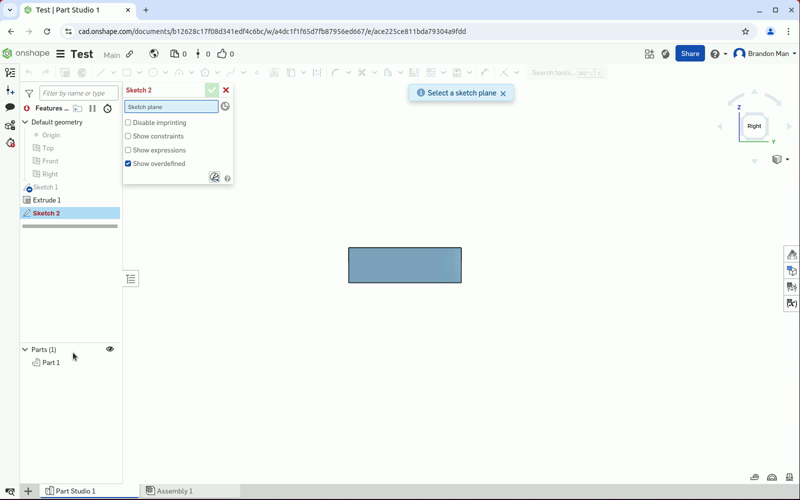
mouse_move(73, 176)
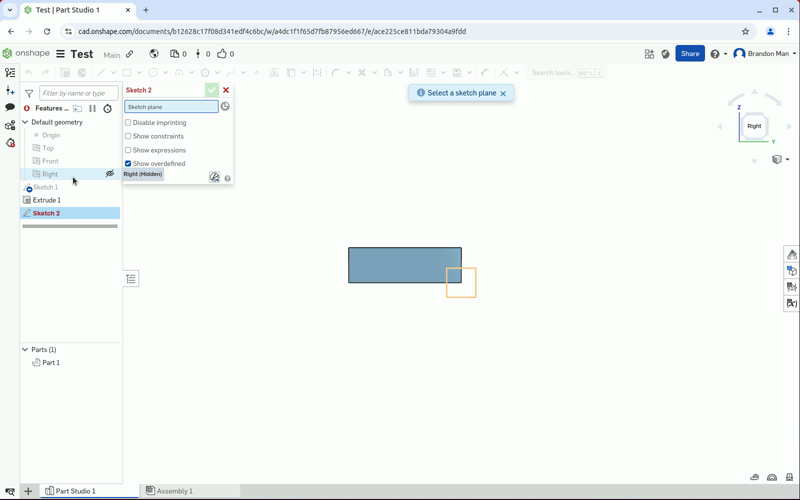
click(73, 176)
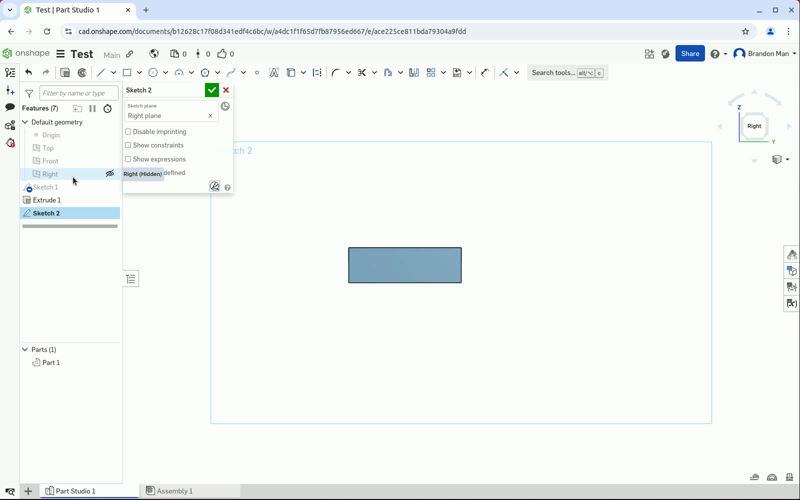
mouse_move(73, 352)
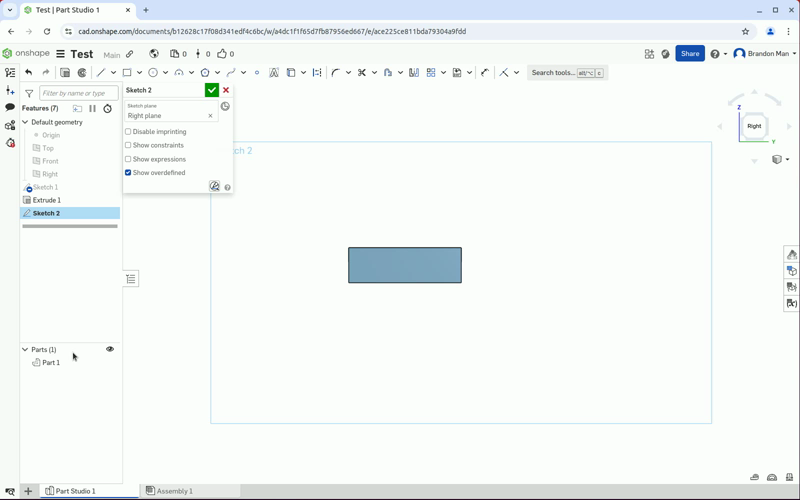
key(y)
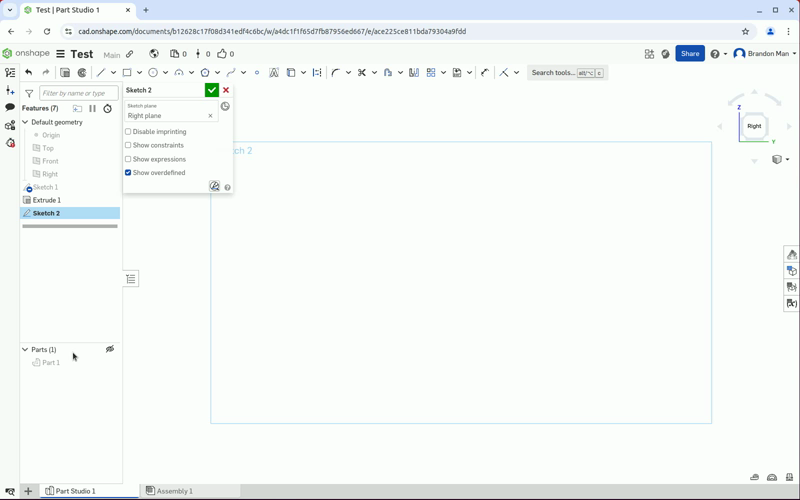
key(l)
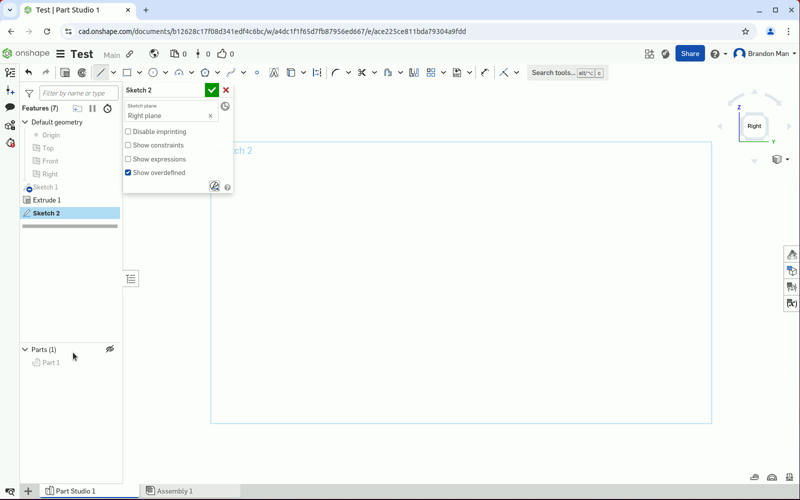
key_down(shift)
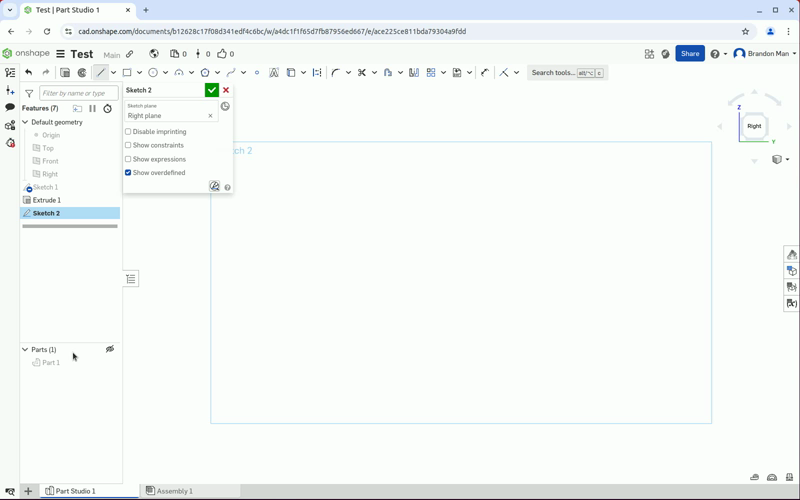
mouse_move(390, 261)
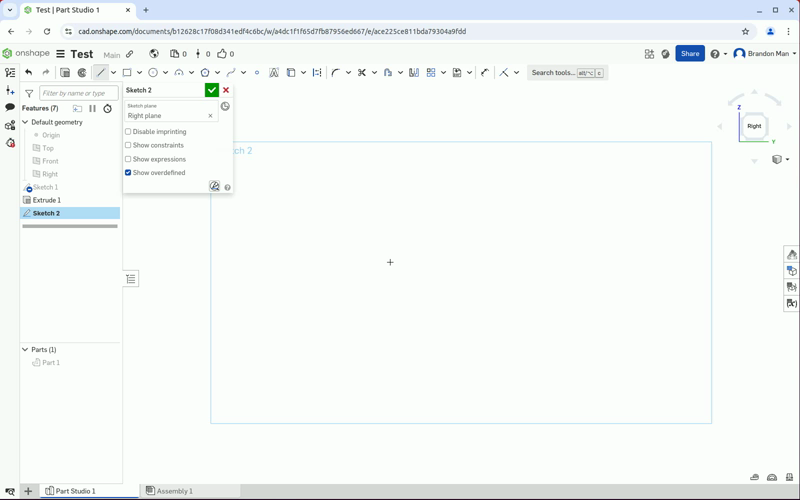
click(390, 261)
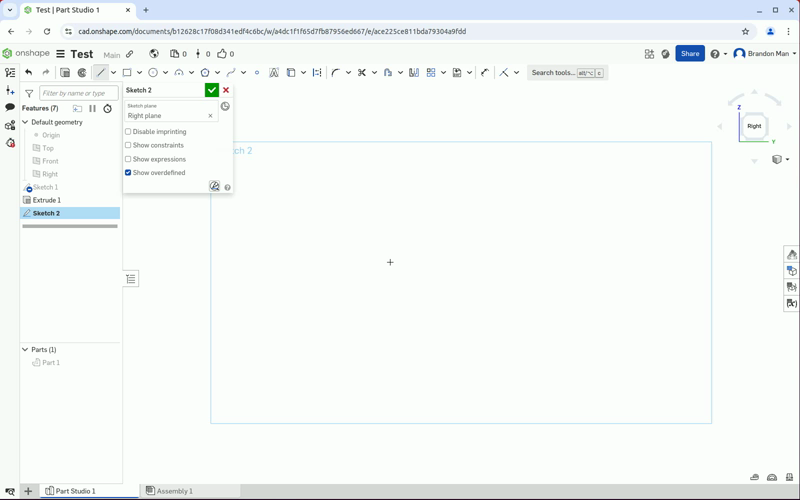
key_up(shift)
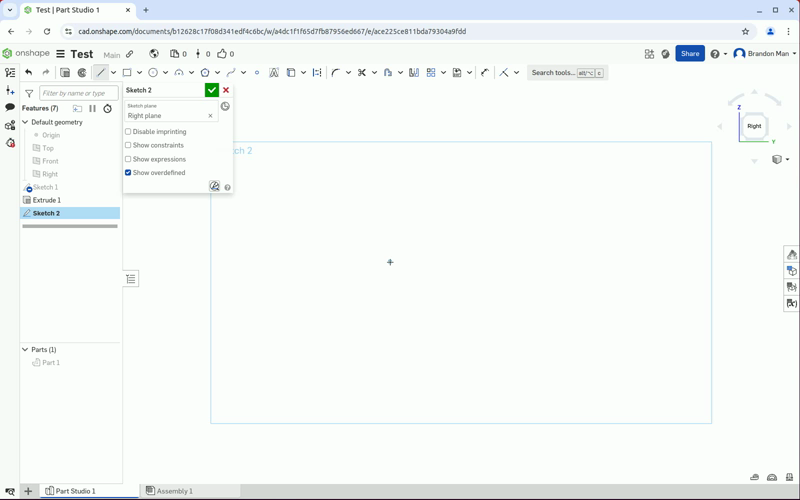
key_down(shift)
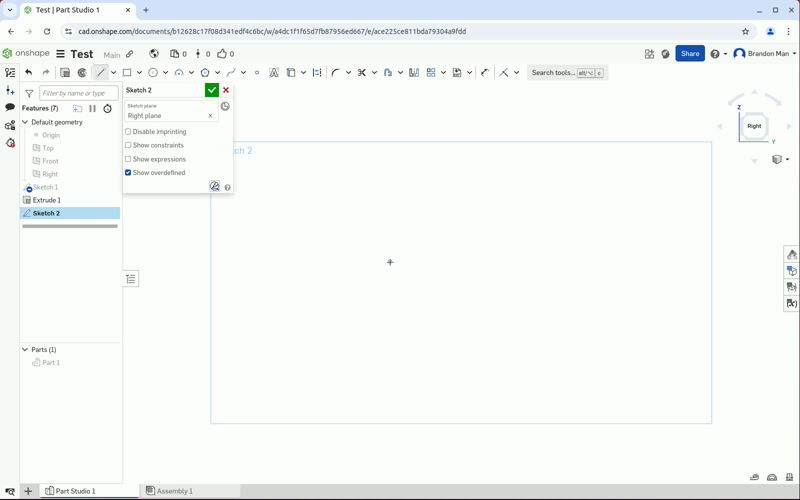
mouse_move(420, 261)
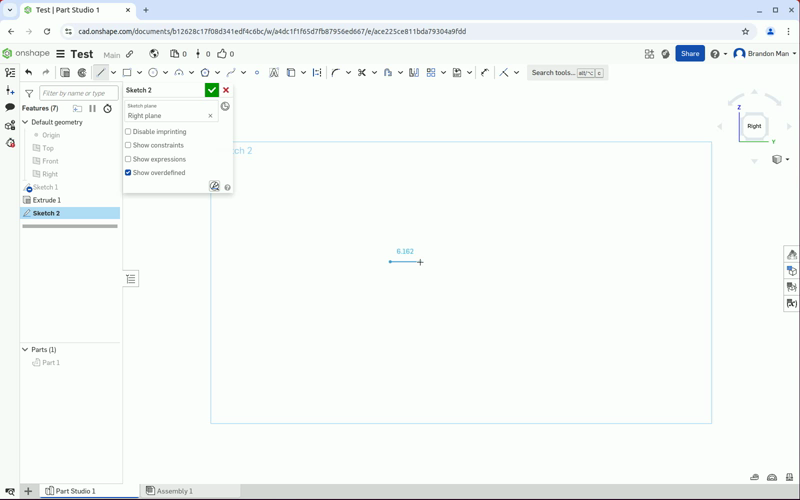
mouse_move(419, 261)
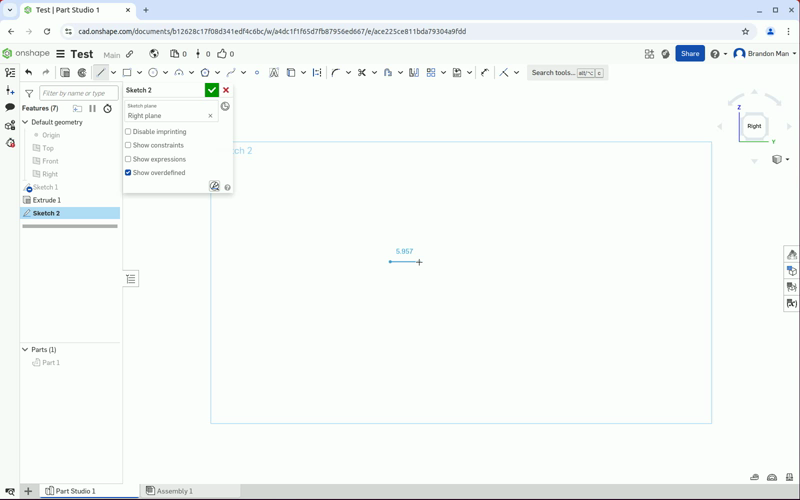
click(419, 261)
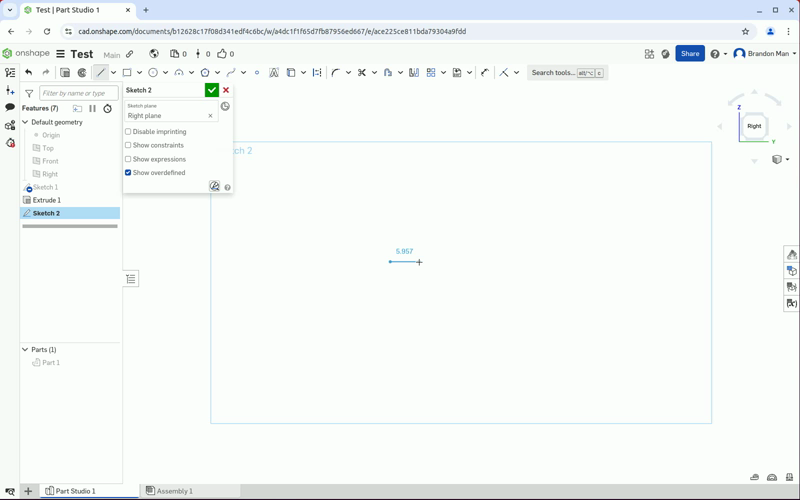
key_up(shift)
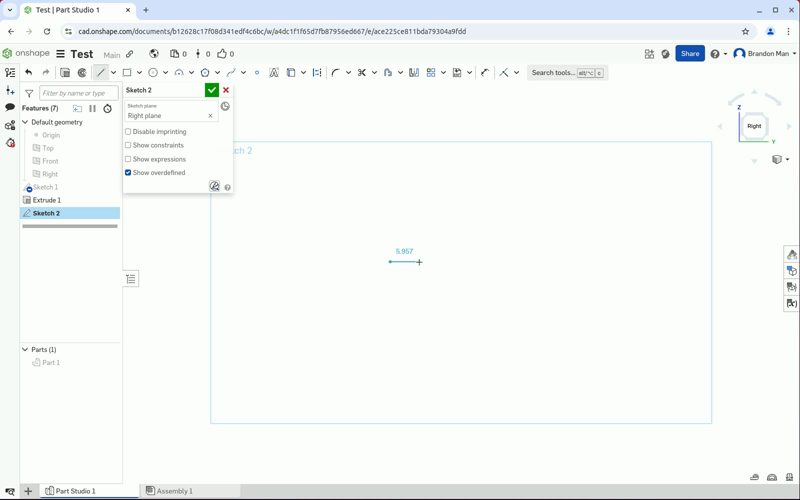
key_down(shift)
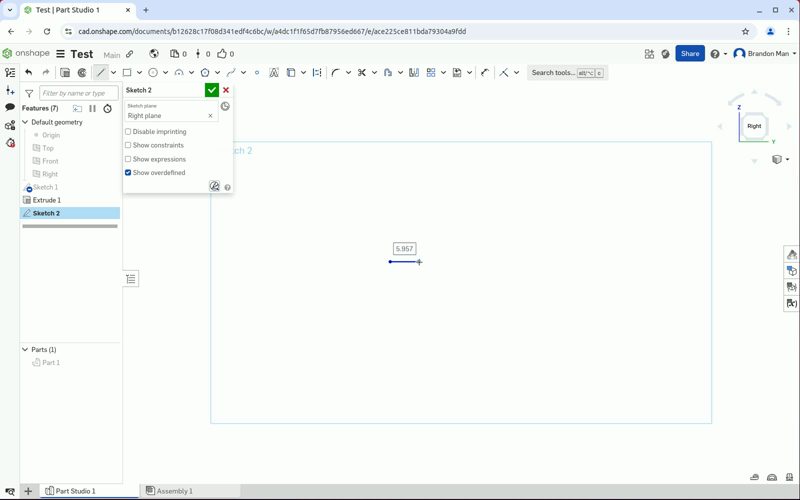
mouse_move(449, 261)
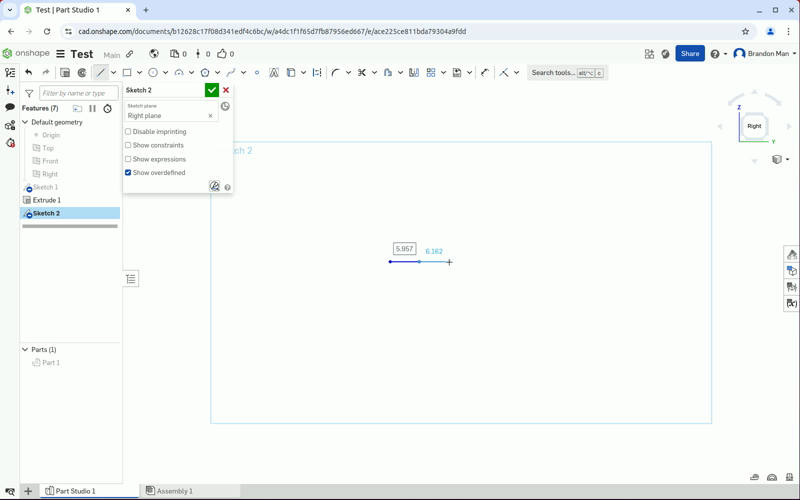
mouse_move(414, 247)
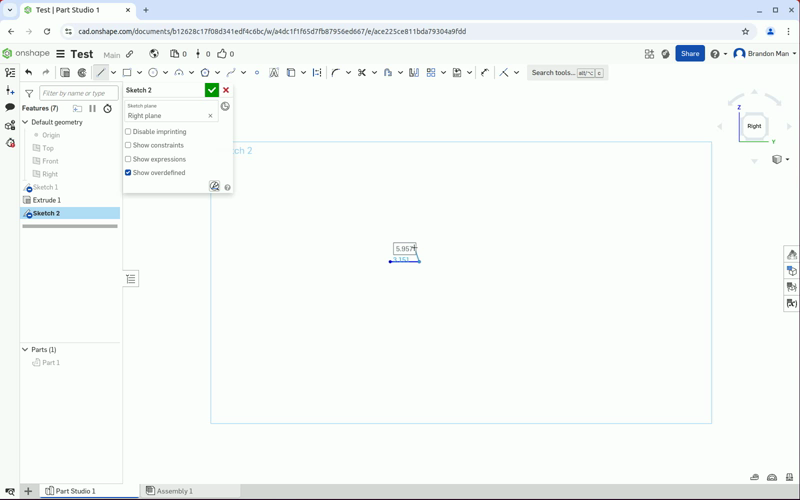
click(414, 247)
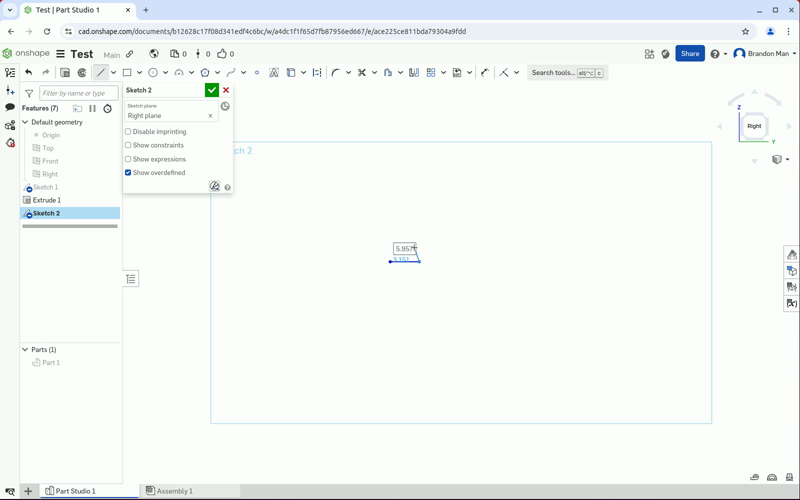
key_up(shift)
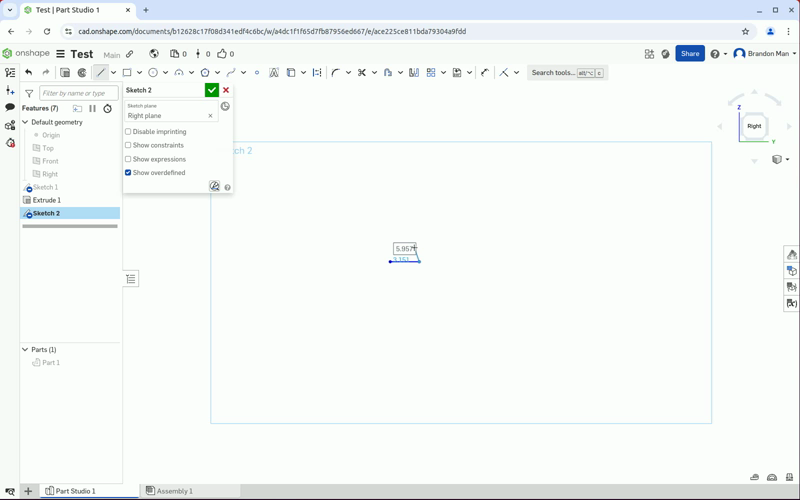
key_down(shift)
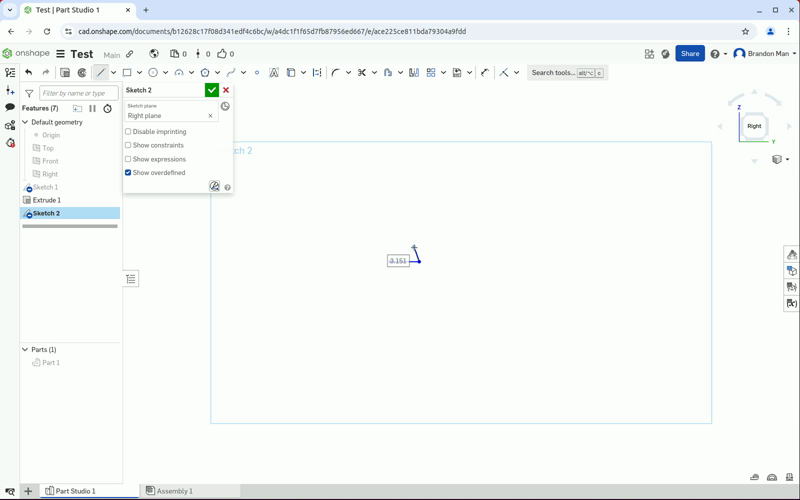
mouse_move(444, 247)
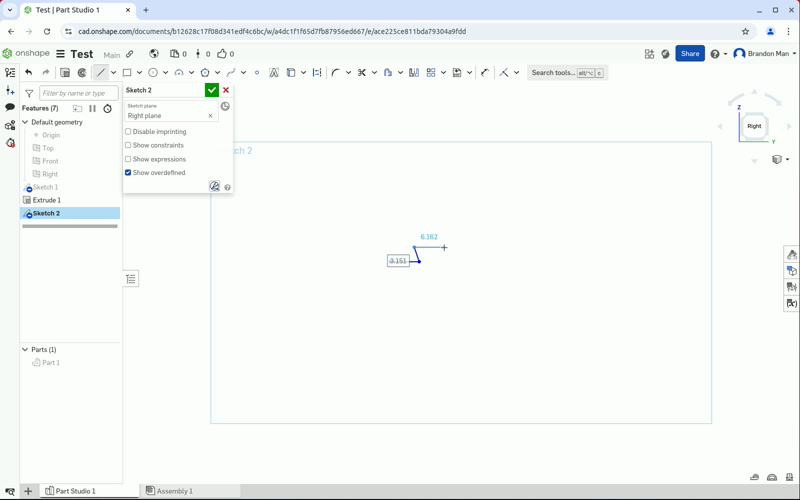
mouse_move(395, 247)
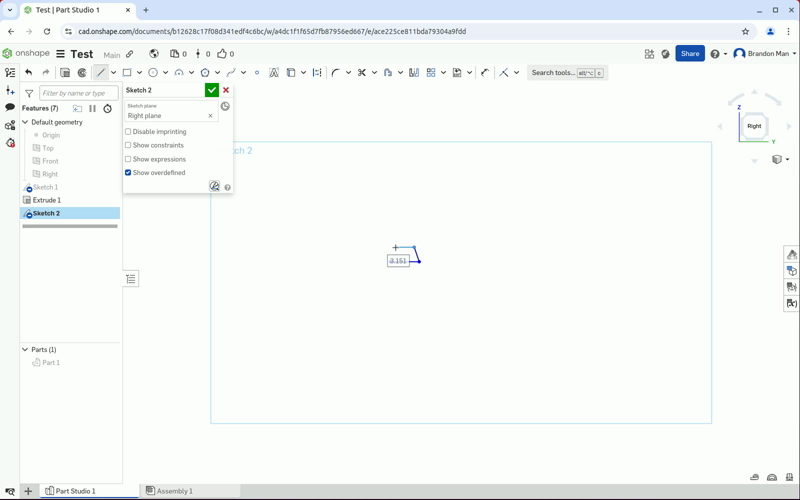
click(395, 247)
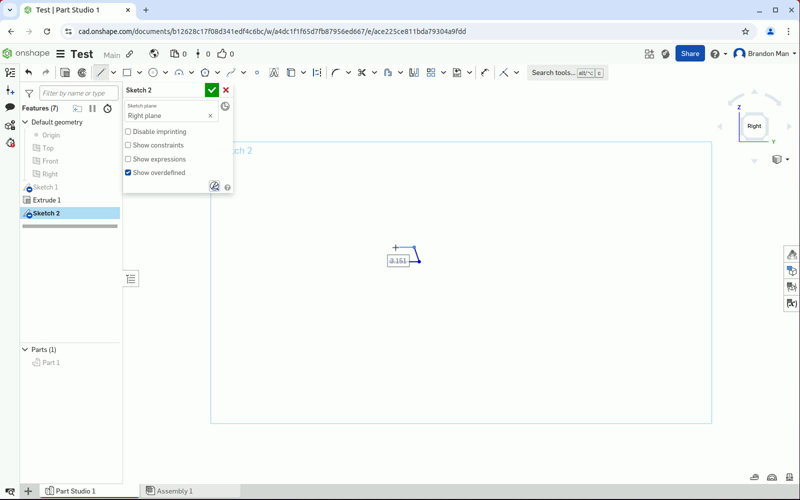
key_up(shift)
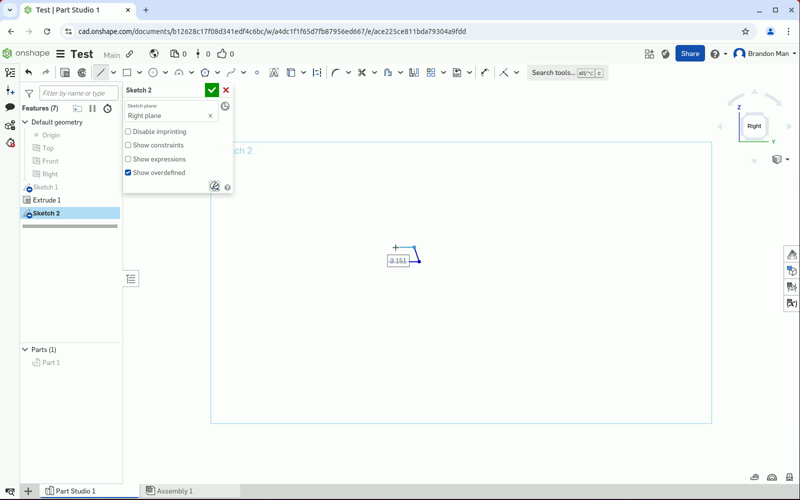
mouse_move(425, 247)
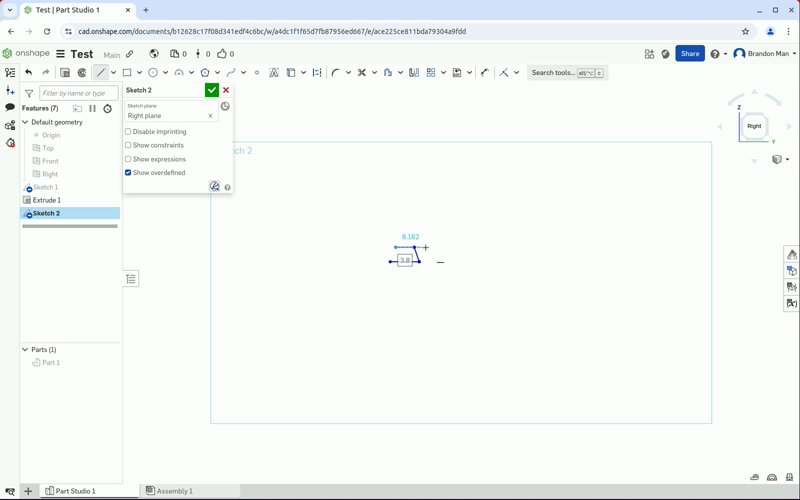
key_down(shift)
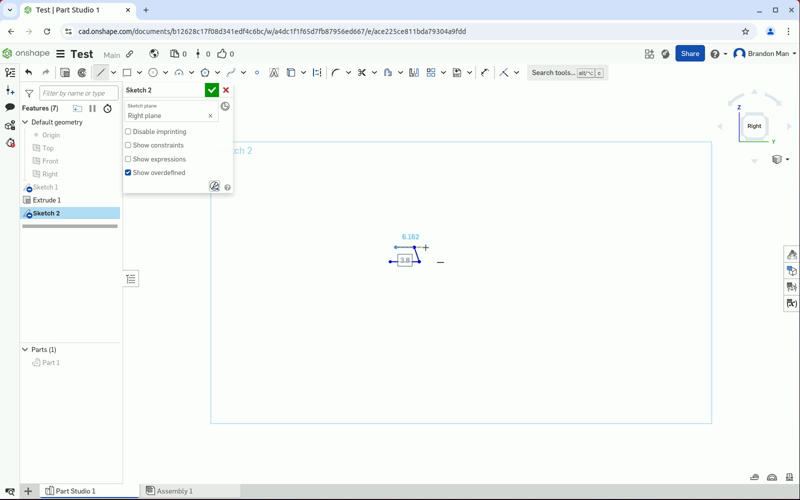
mouse_move(390, 261)
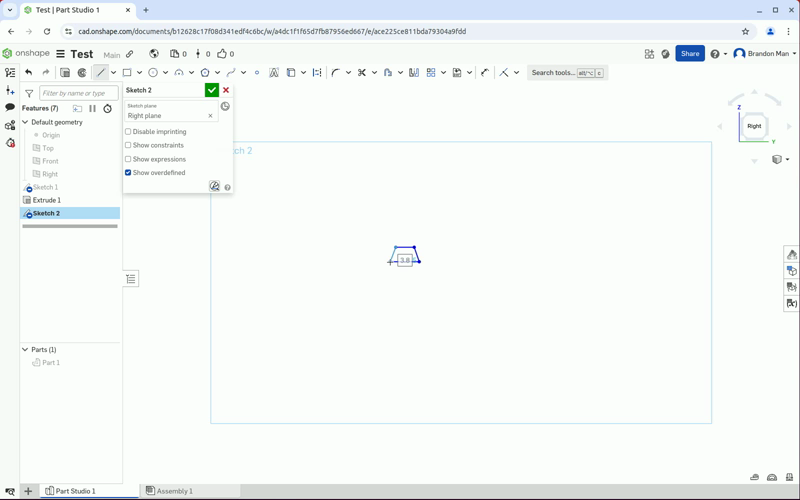
key_up(shift)
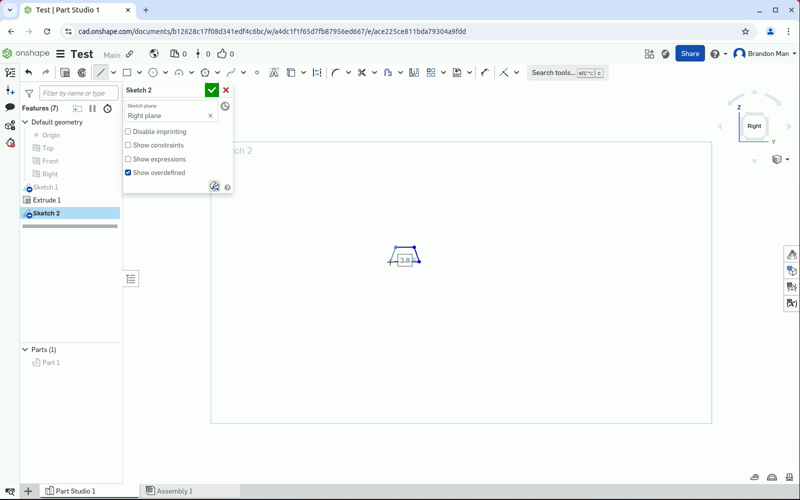
click(390, 261)
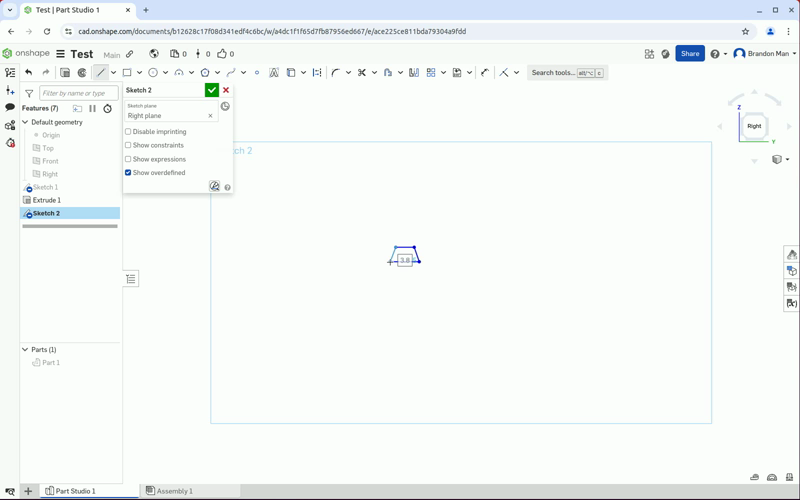
key(esc)
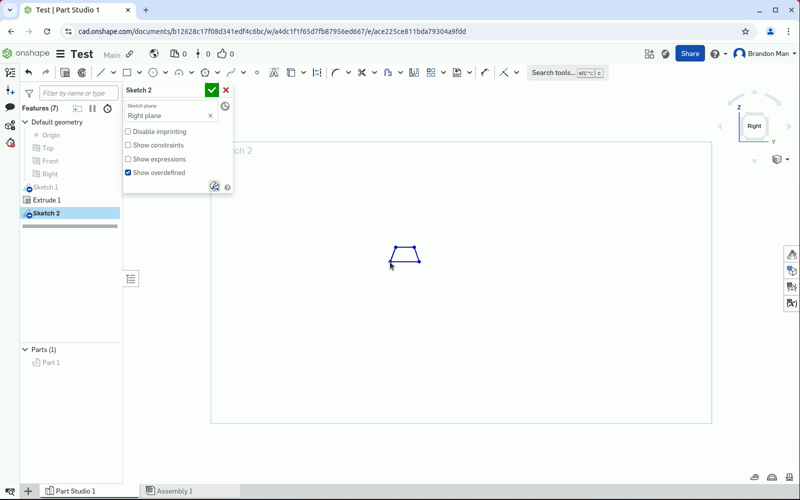
mouse_move(405, 258)
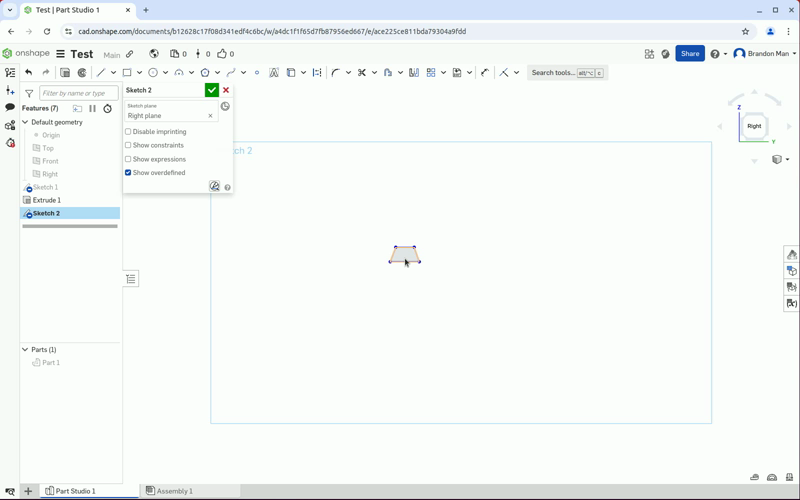
scroll(6)
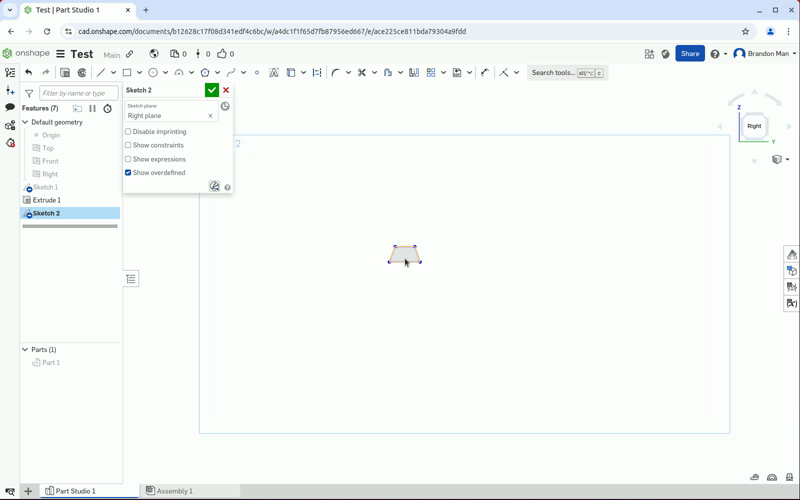
scroll(6)
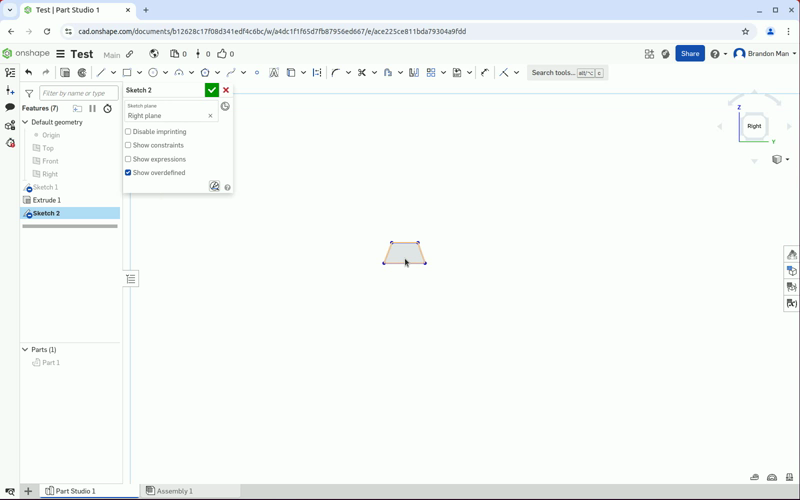
scroll(6)
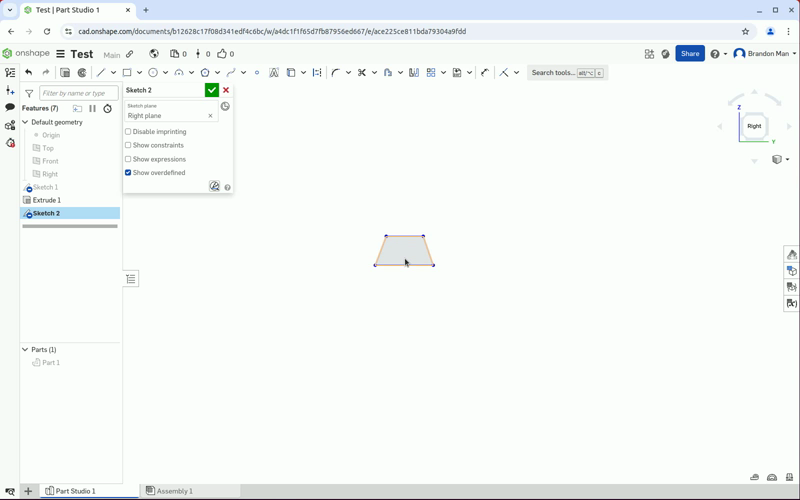
scroll(6)
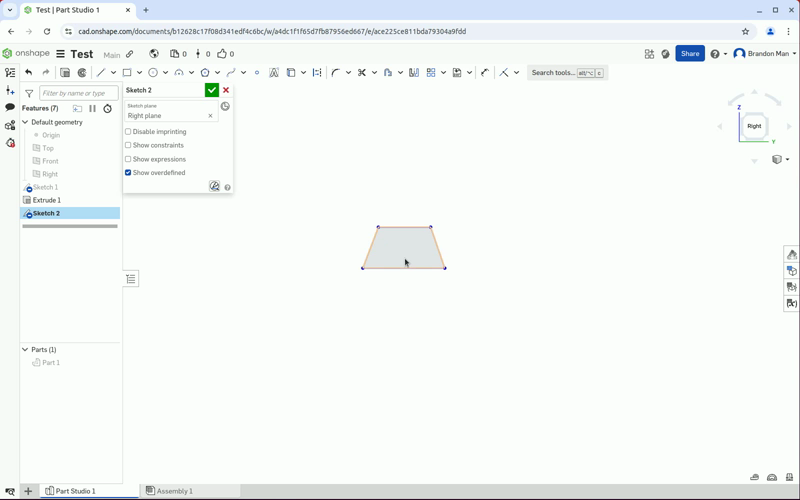
scroll(6)
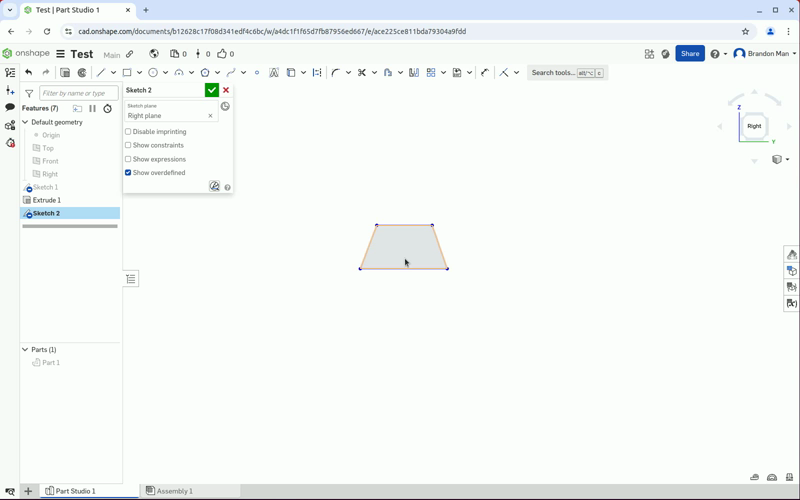
scroll(6)
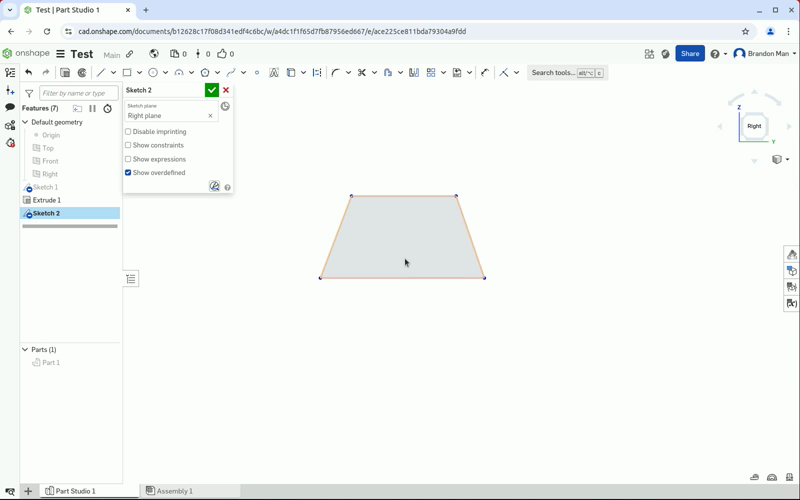
scroll(6)
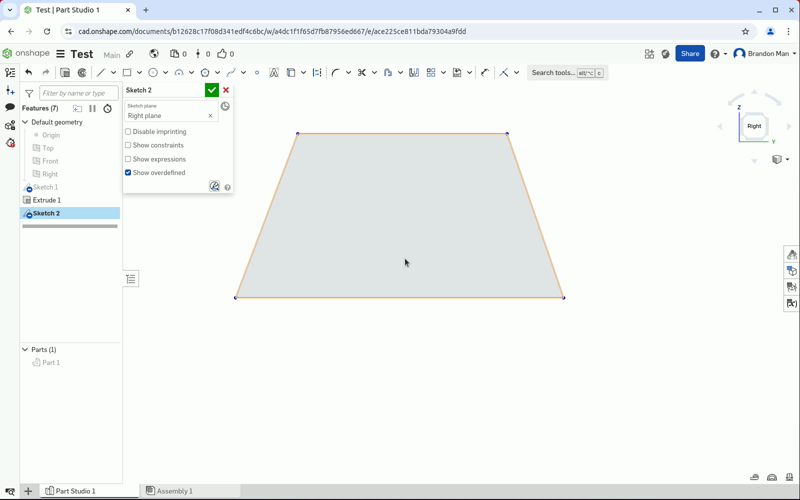
click(405, 258)
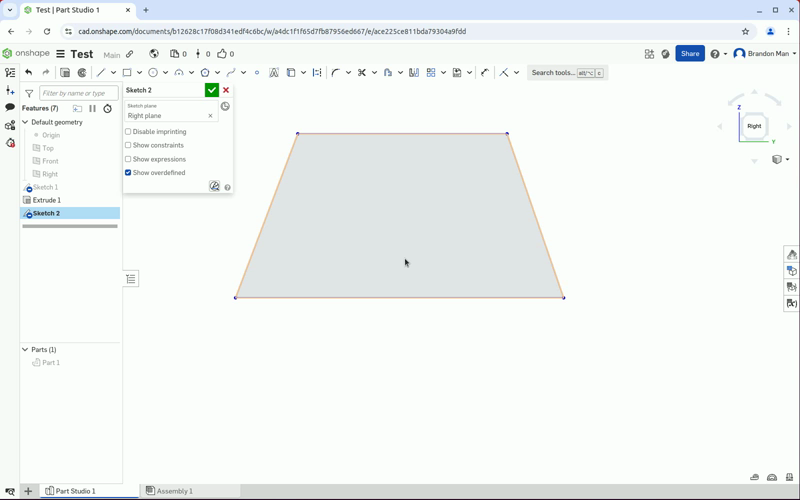
scroll(-6)
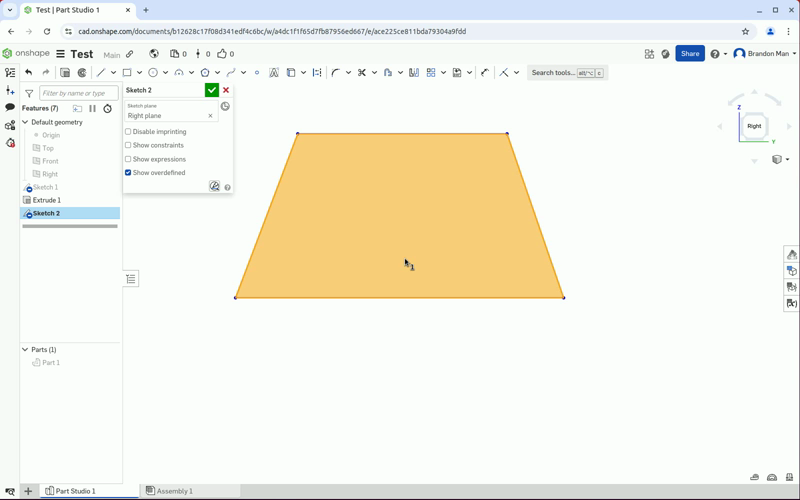
scroll(-6)
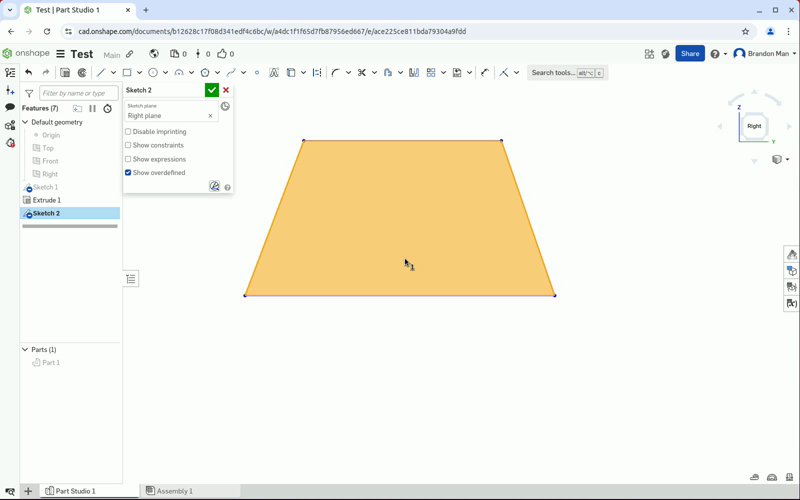
scroll(-6)
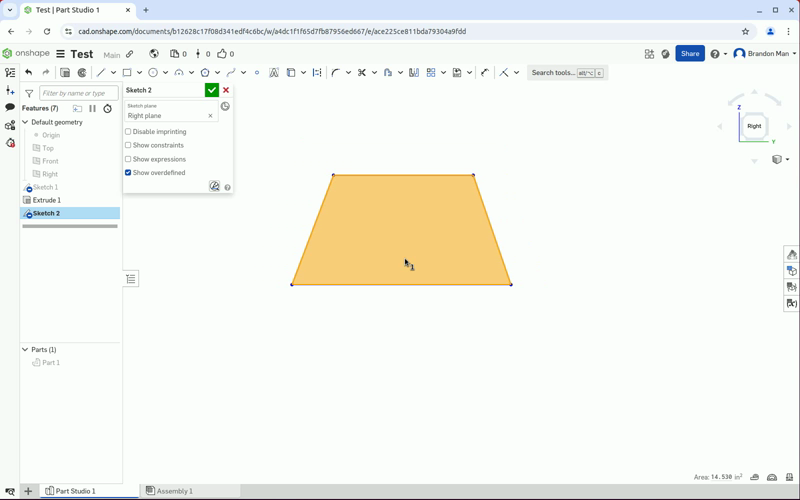
scroll(-6)
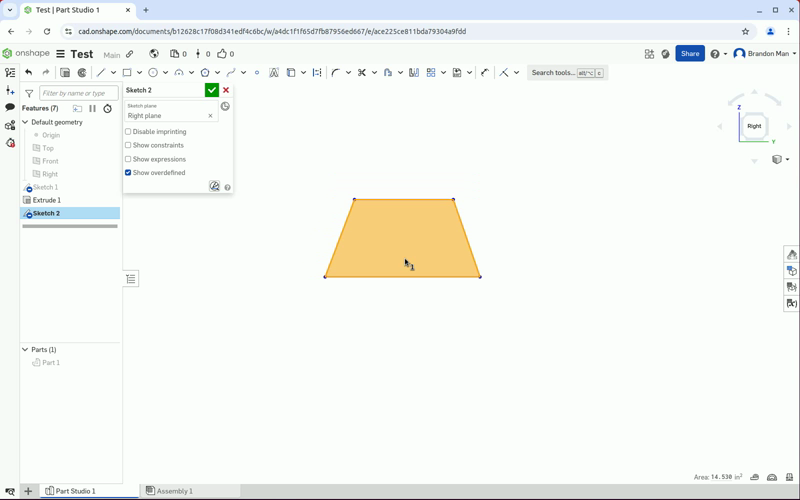
scroll(-6)
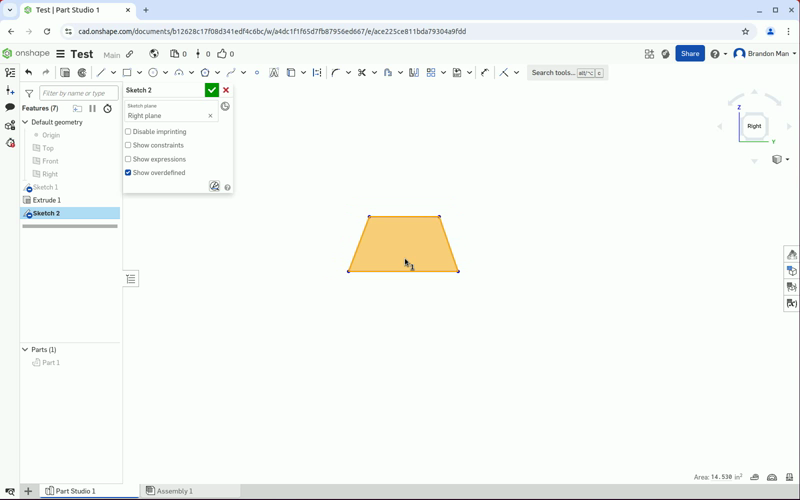
scroll(-6)
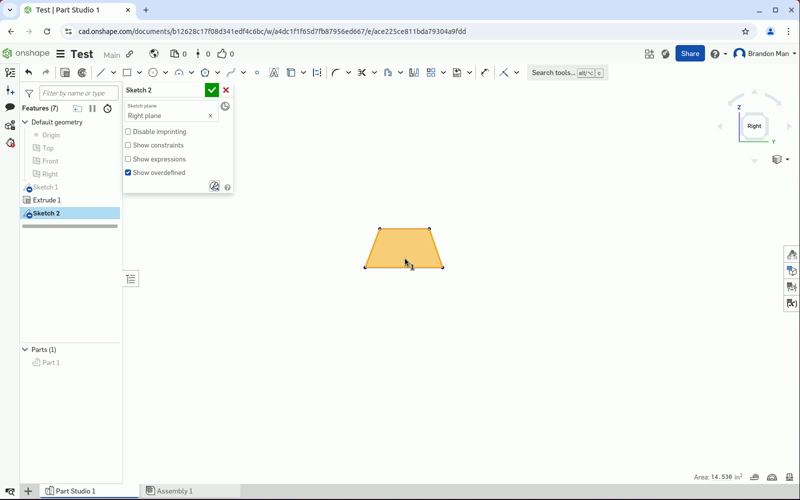
scroll(-6)
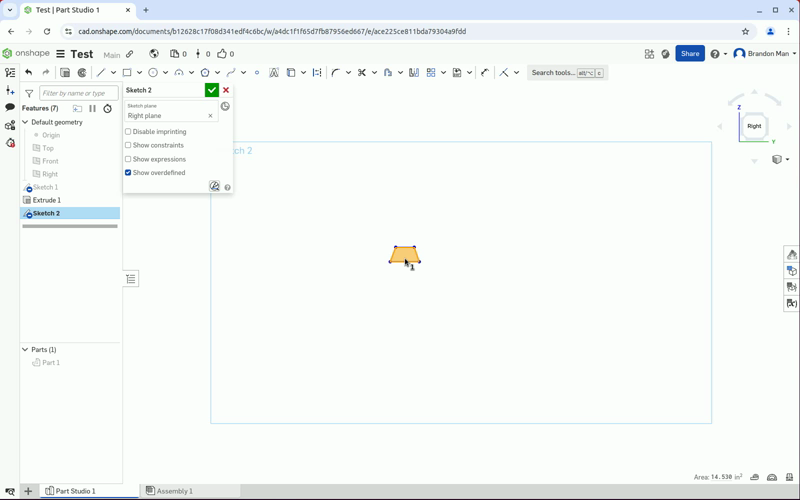
mouse_move(73, 352)
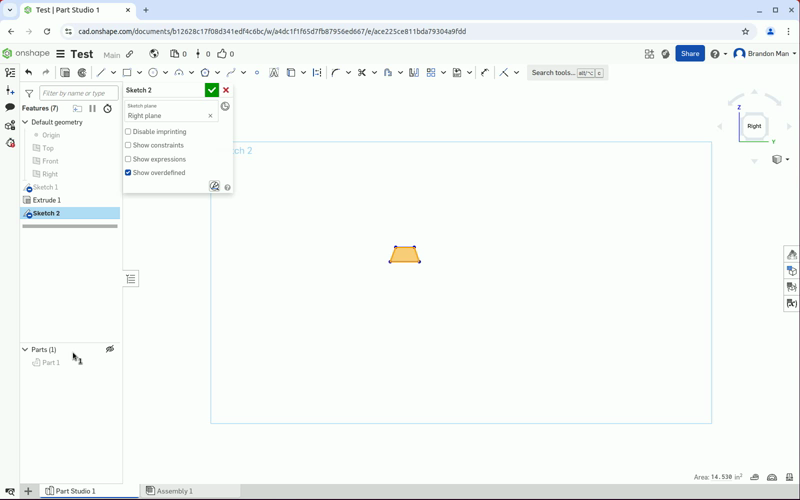
key(shift+y)
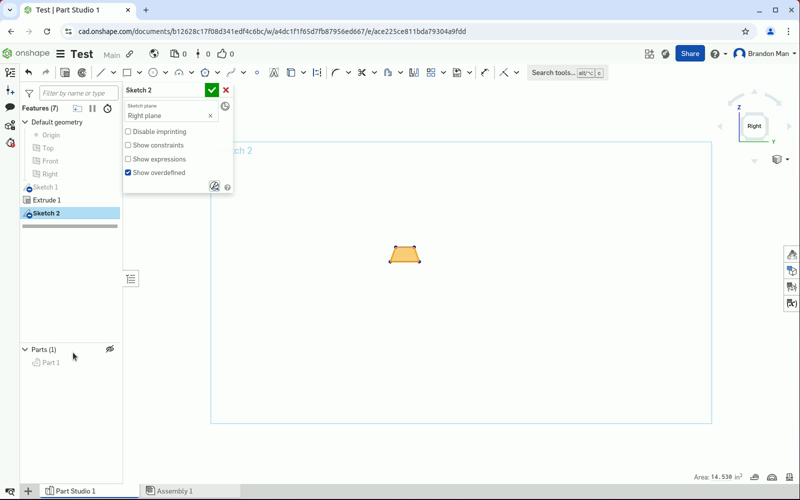
key(shift+e)
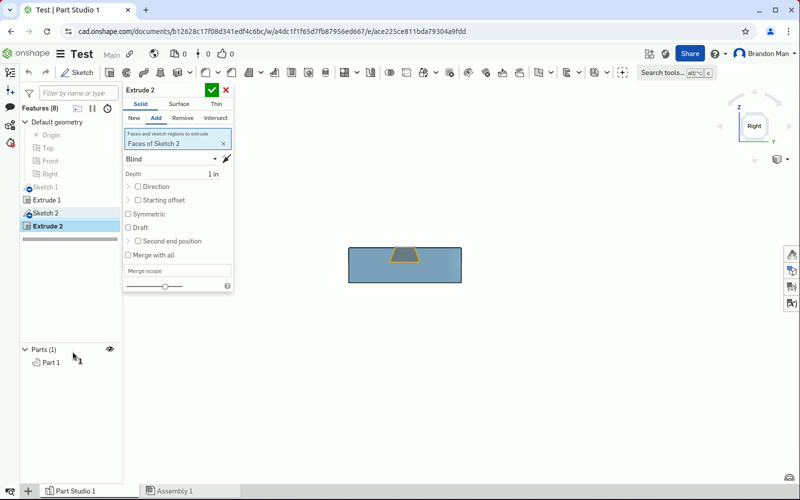
mouse_move(143, 106)
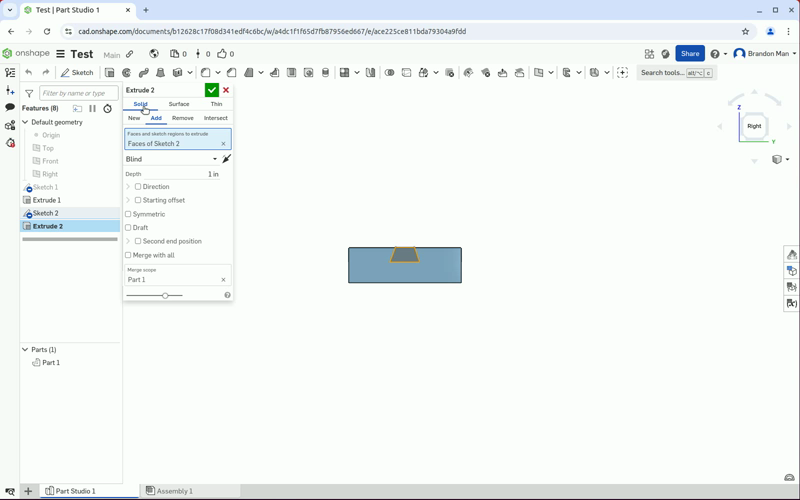
click(143, 106)
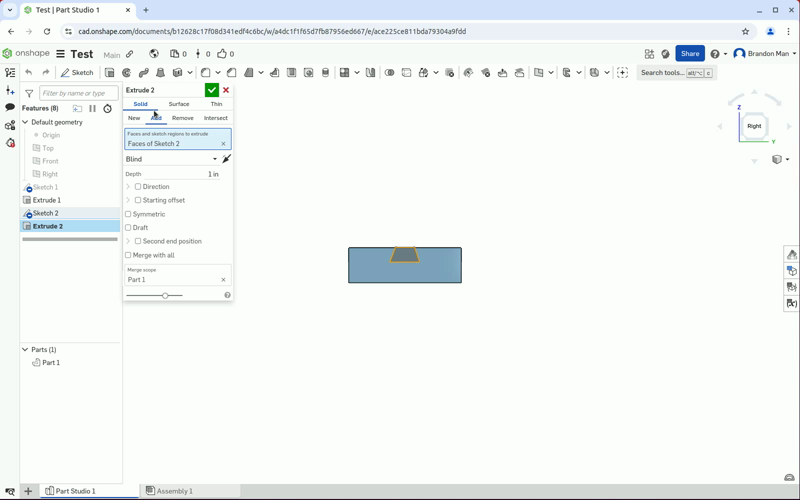
mouse_move(186, 120)
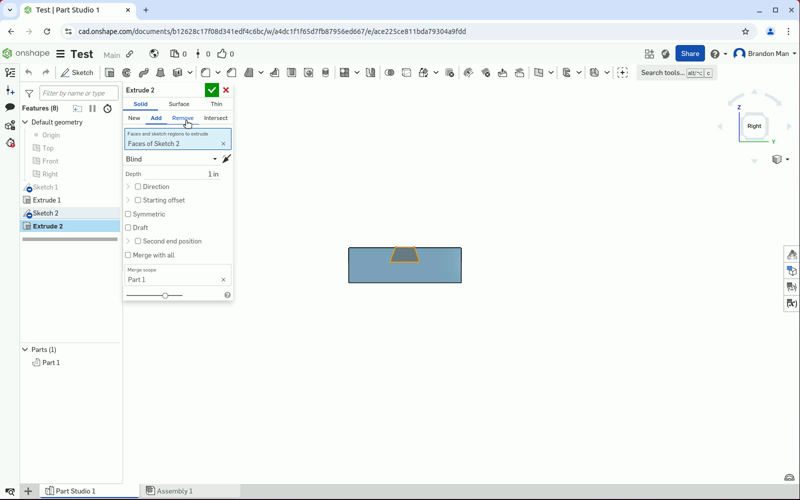
click(186, 120)
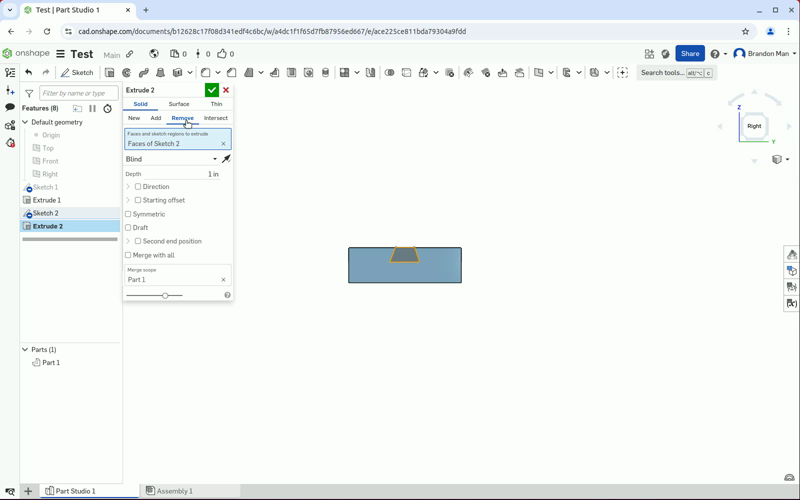
key(tab, 4)
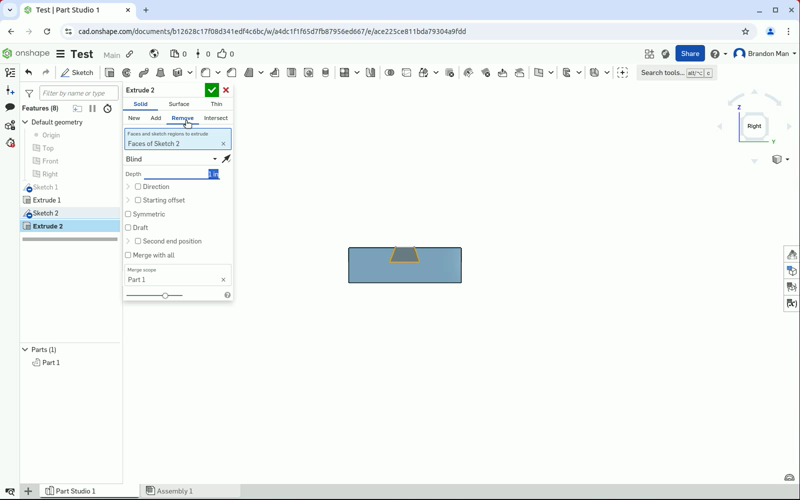
text(-23.108)
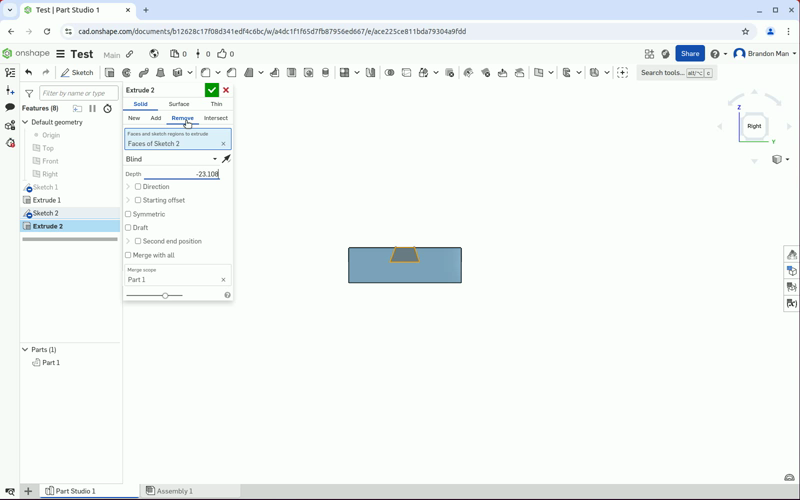
key(tab, 6)
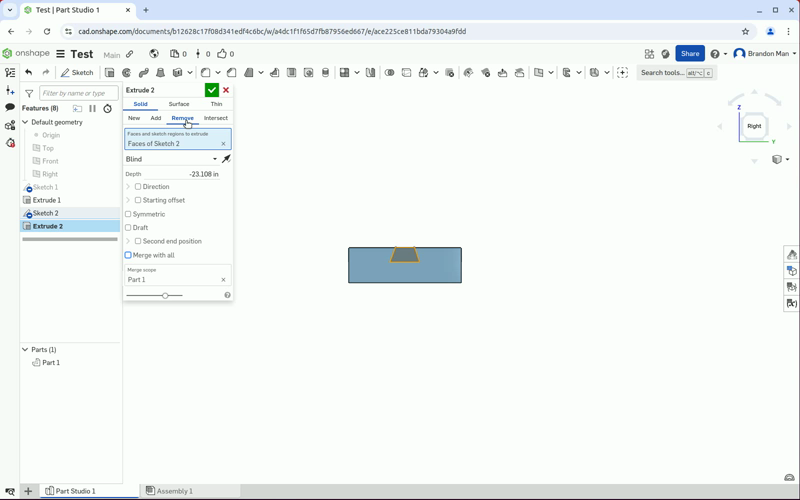
key(space)
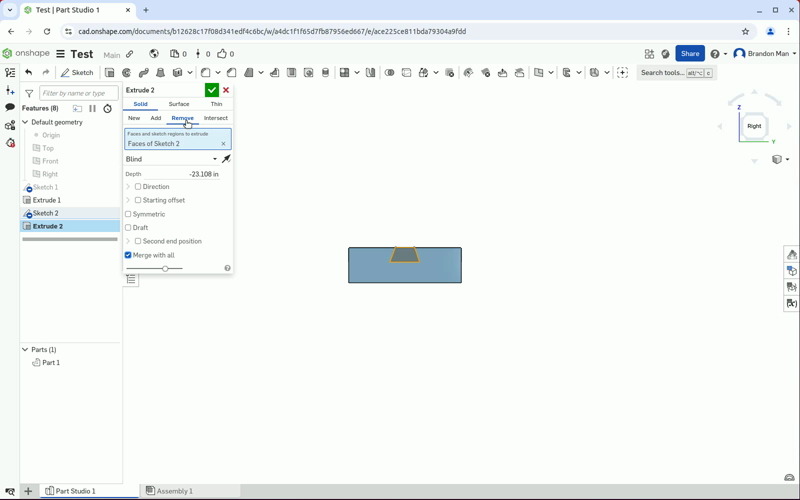
key(enter)
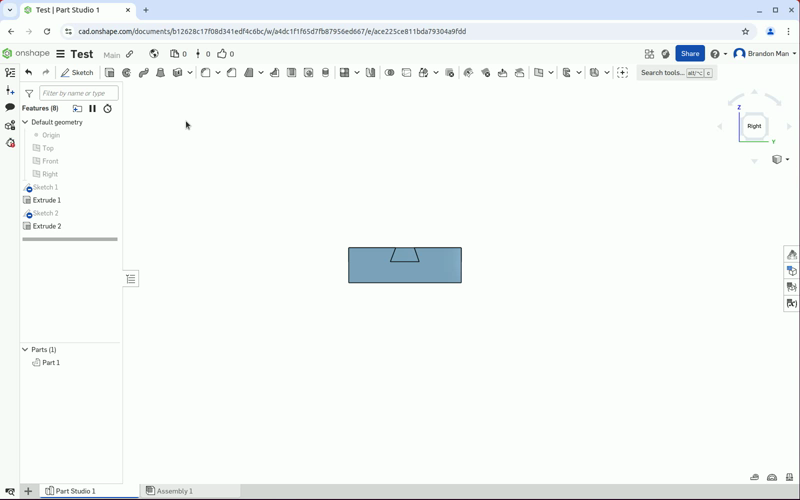
key(shift+h)
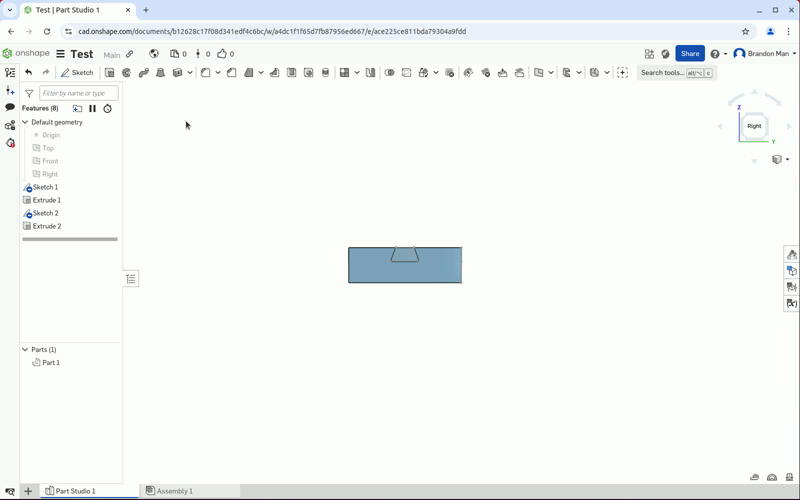
key(shift+h)
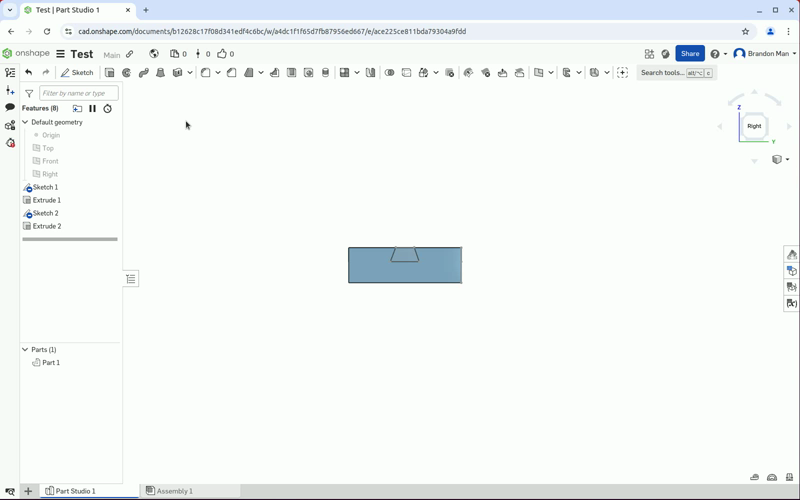
key(shift+7)
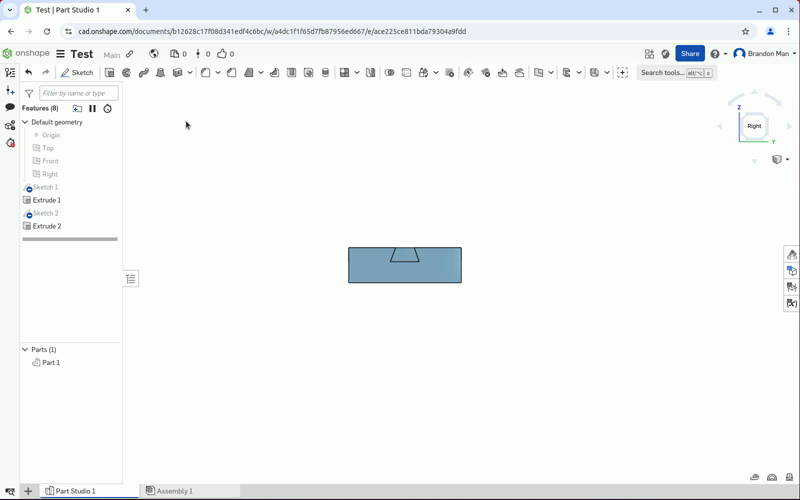
key(right, 2)
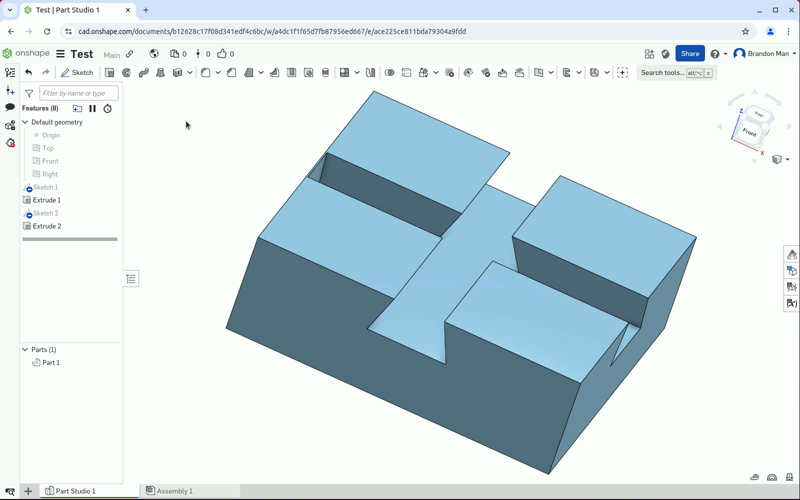
key(down, 2)
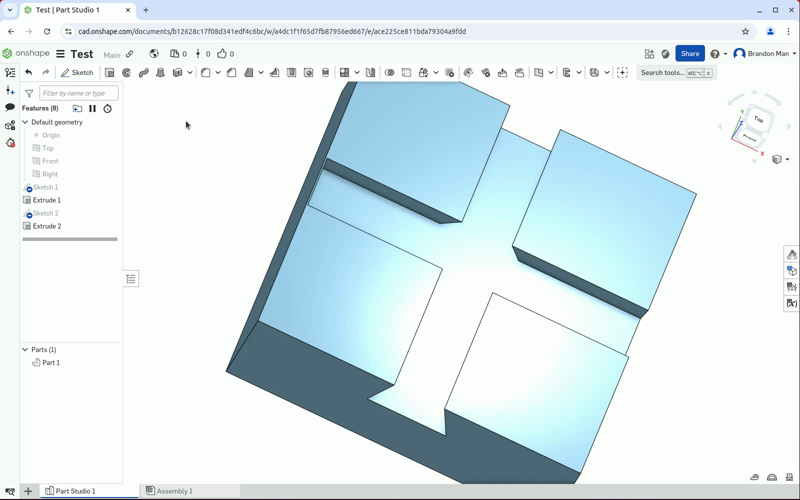
key(up, 2)
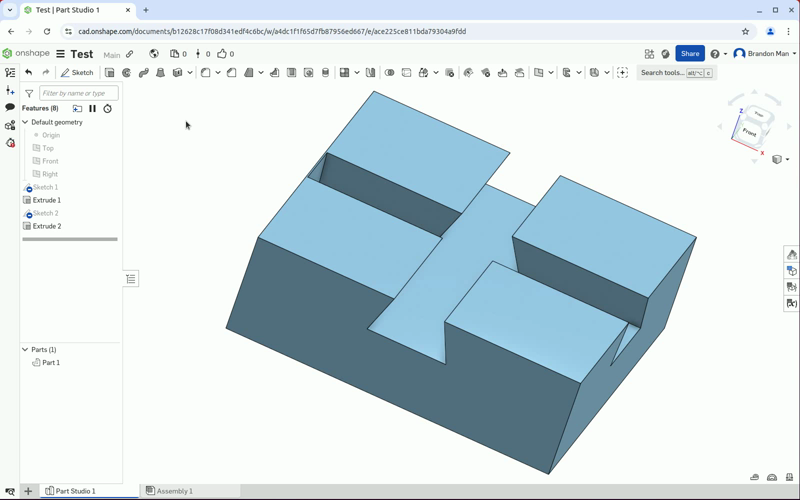
key(left, 2)
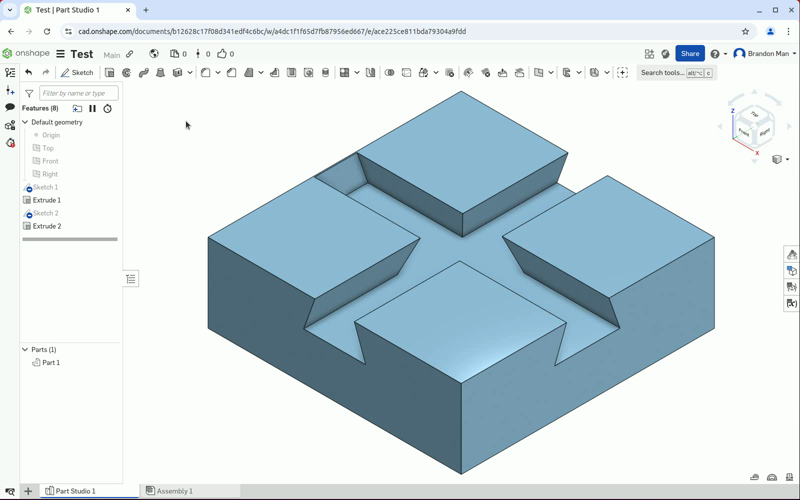
mouse_move(73, 189)
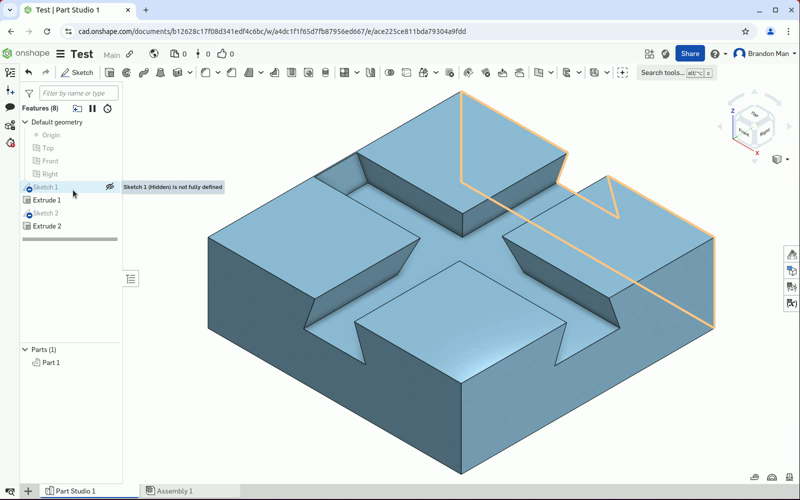
click(73, 189)